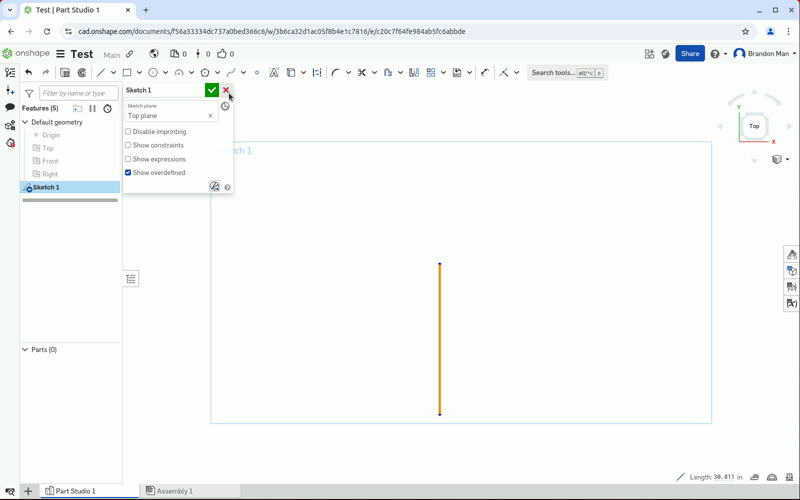
key(shift+h)
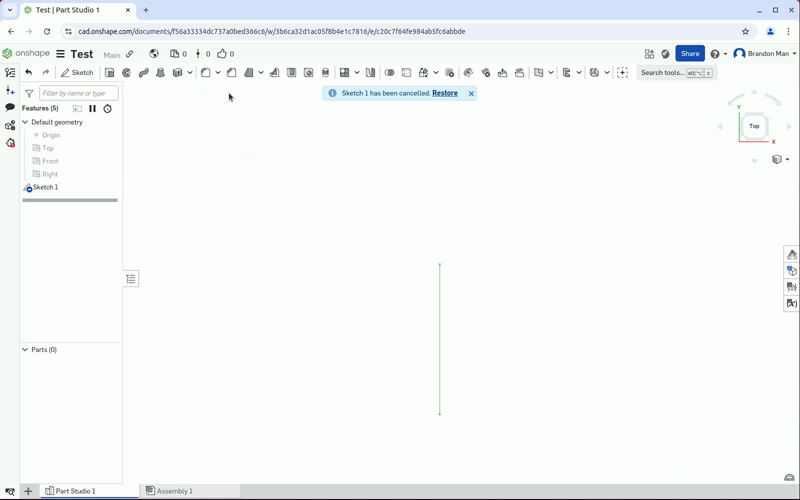
key(shift+s)
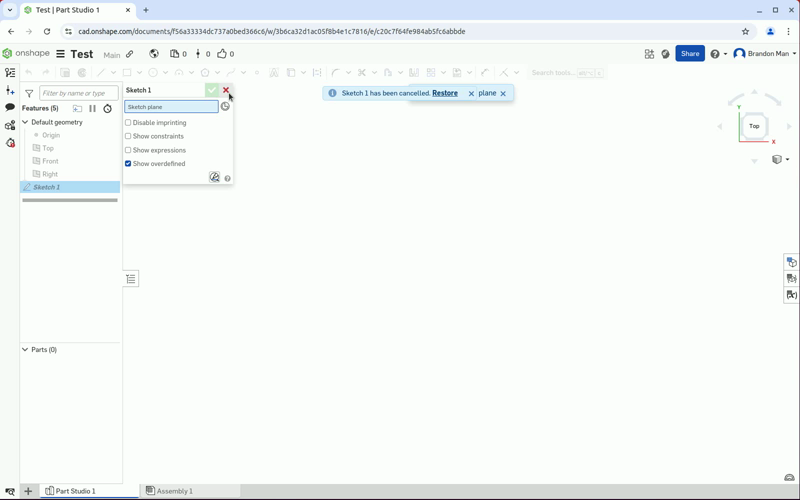
mouse_move(73, 150)
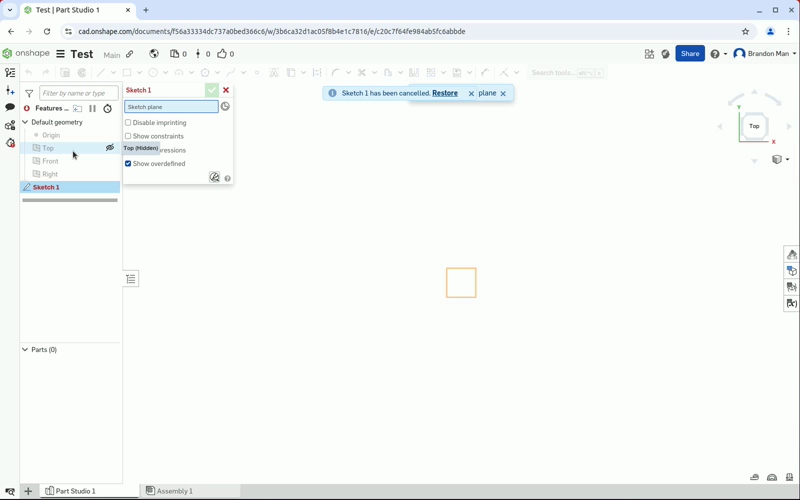
click(73, 150)
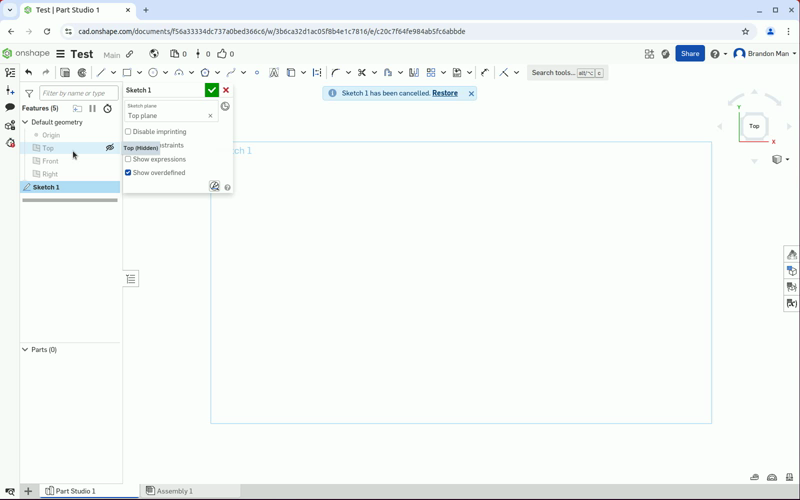
mouse_move(73, 352)
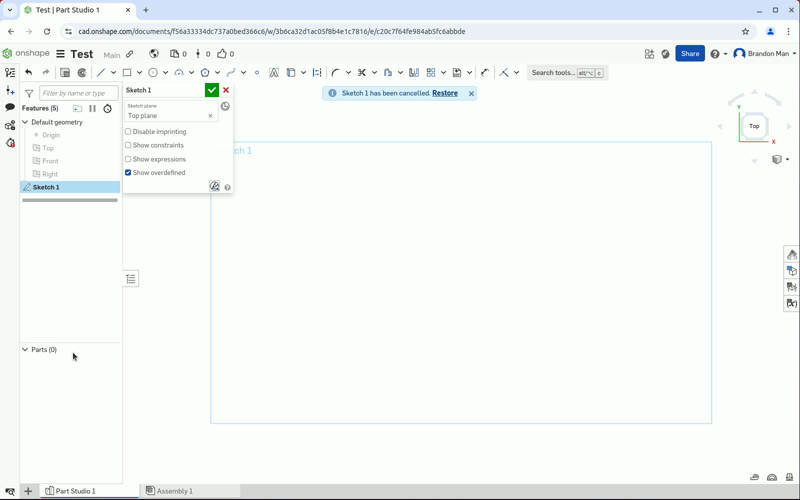
key(y)
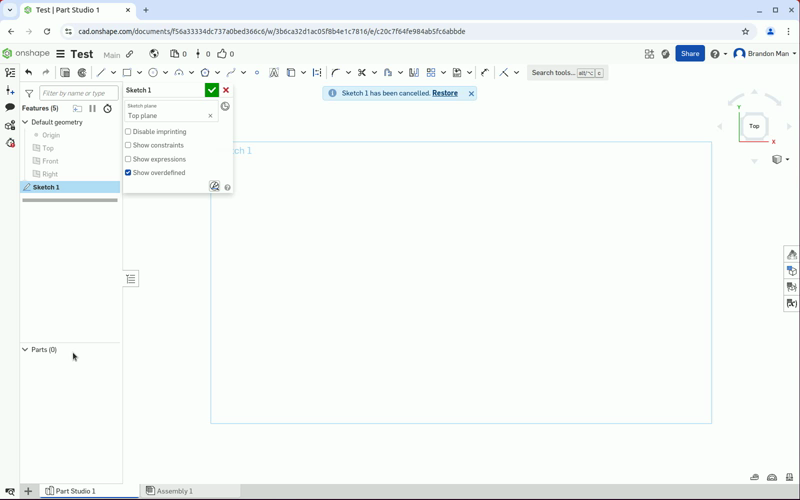
key(a)
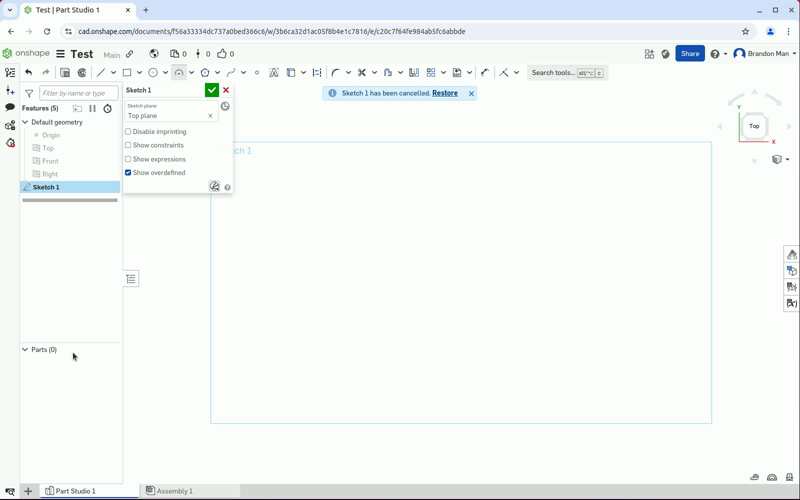
key_down(shift)
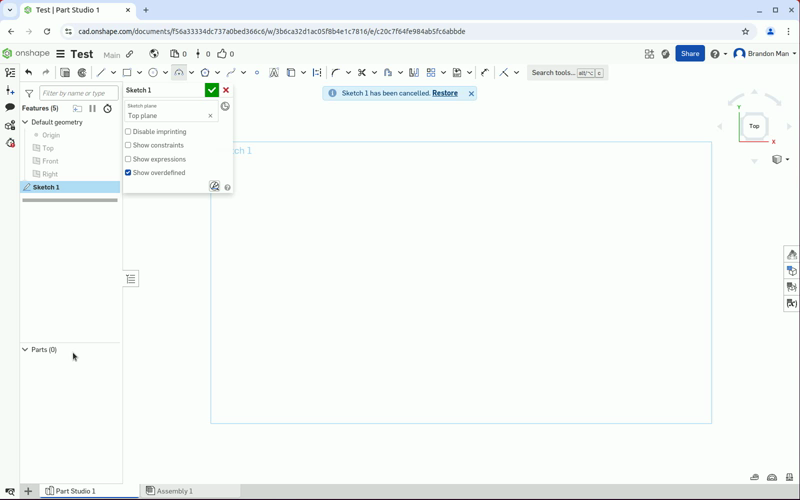
mouse_move(379, 282)
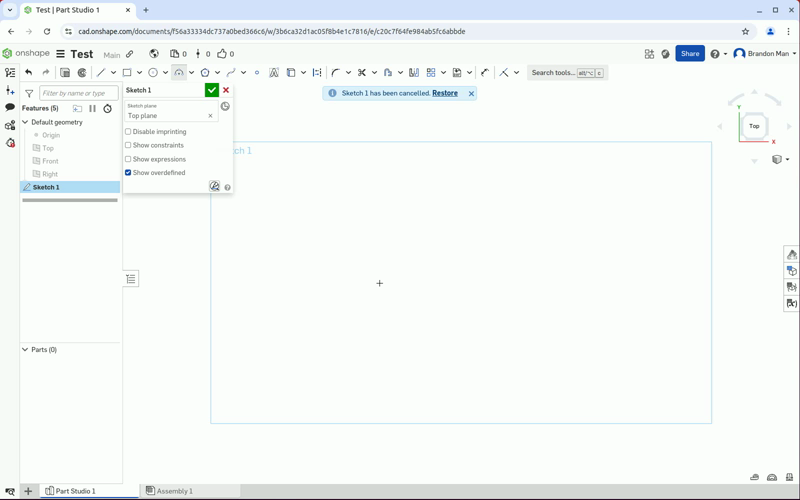
click(379, 282)
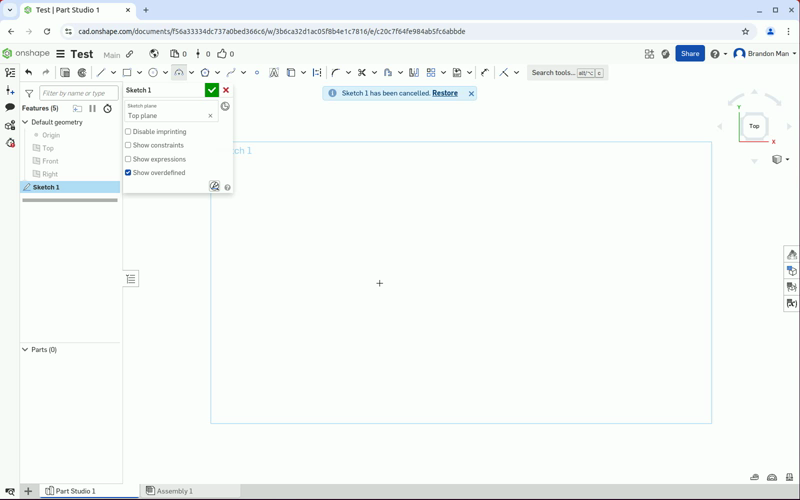
key_up(shift)
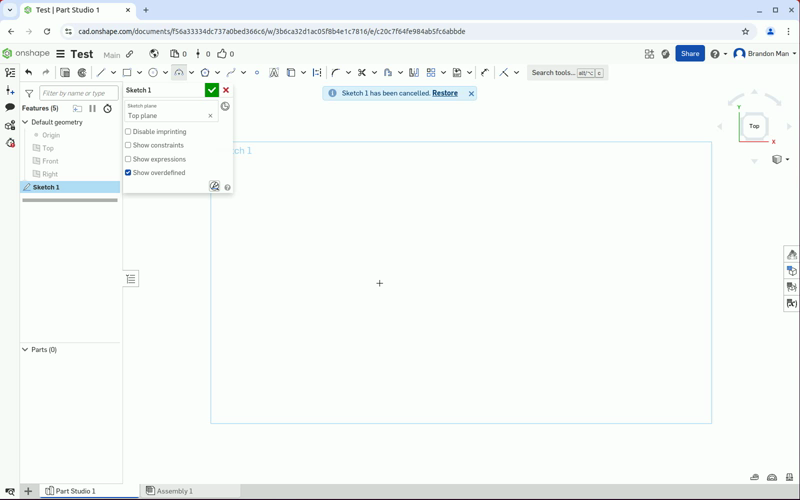
key_down(shift)
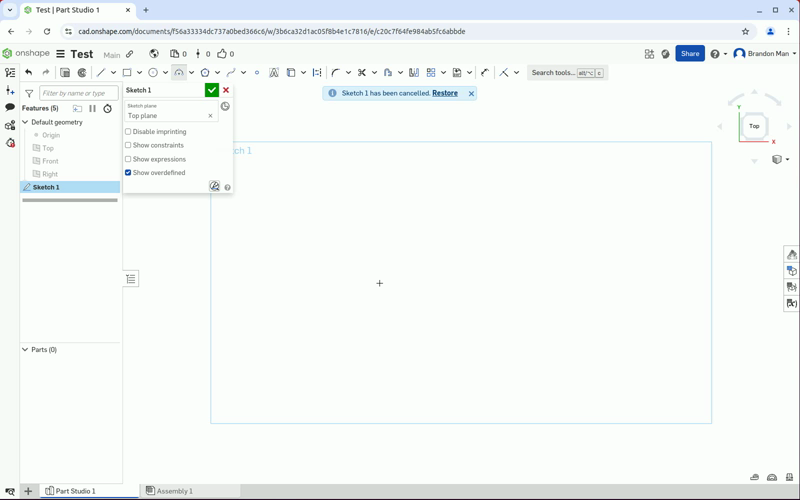
mouse_move(403, 340)
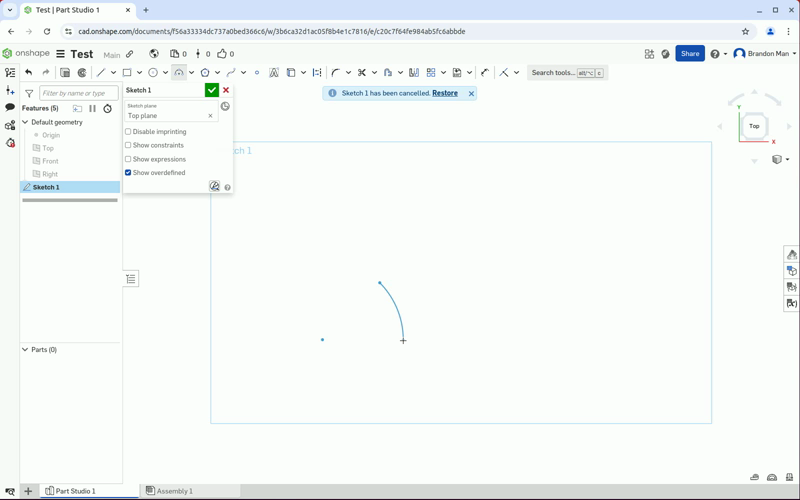
click(403, 340)
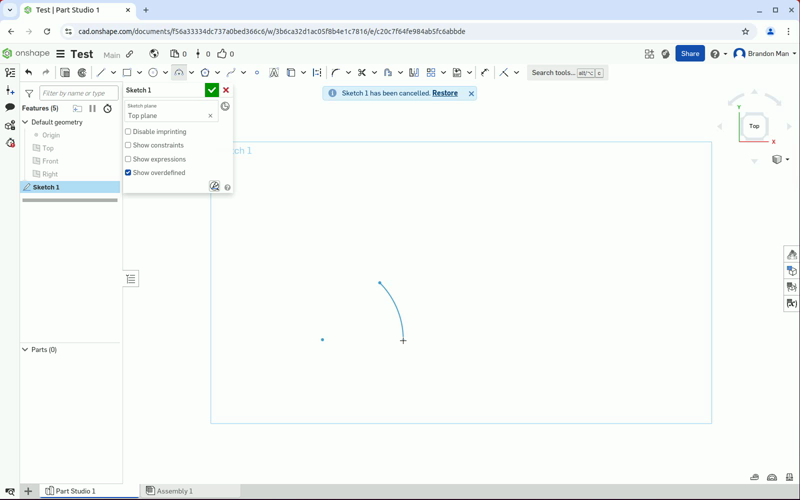
mouse_move(386, 313)
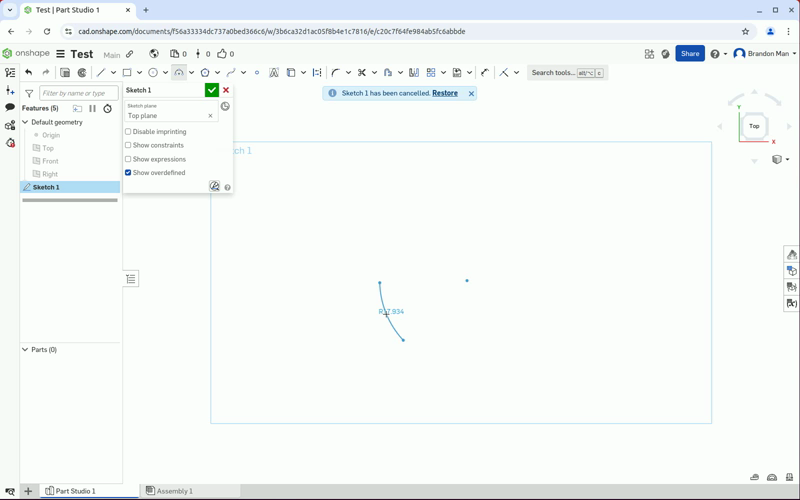
click(386, 313)
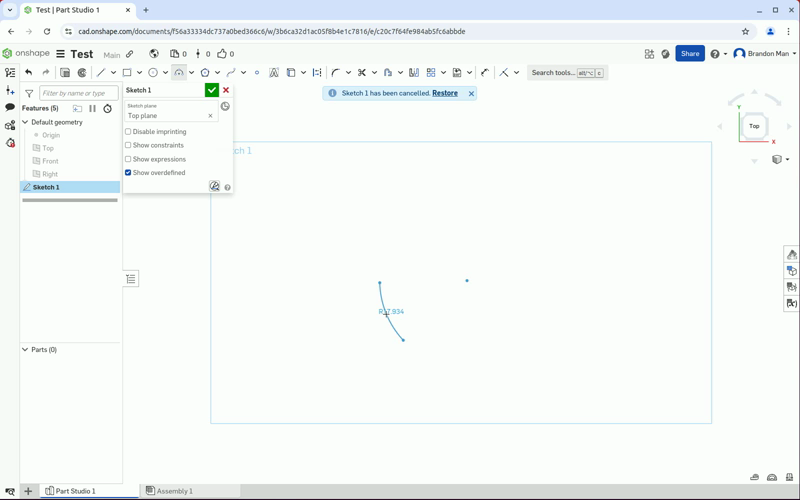
key_up(shift)
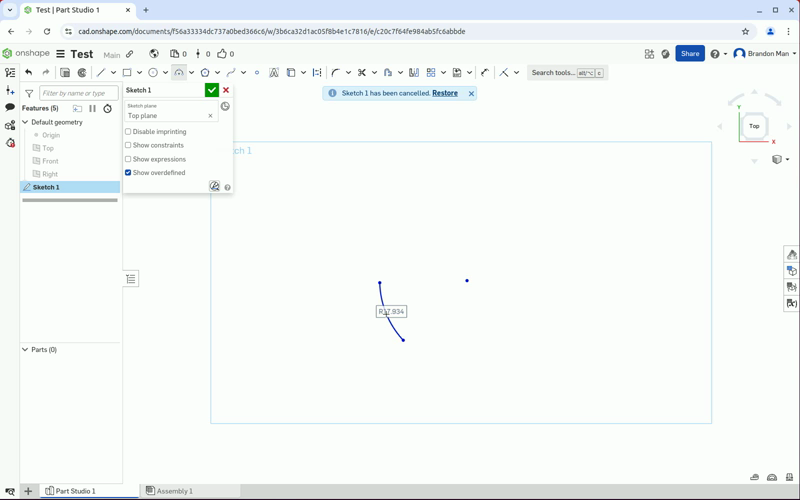
mouse_move(403, 340)
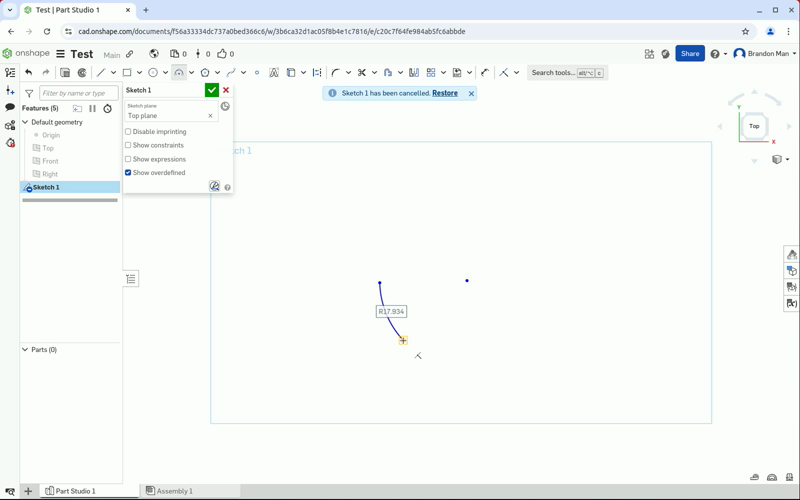
click(403, 340)
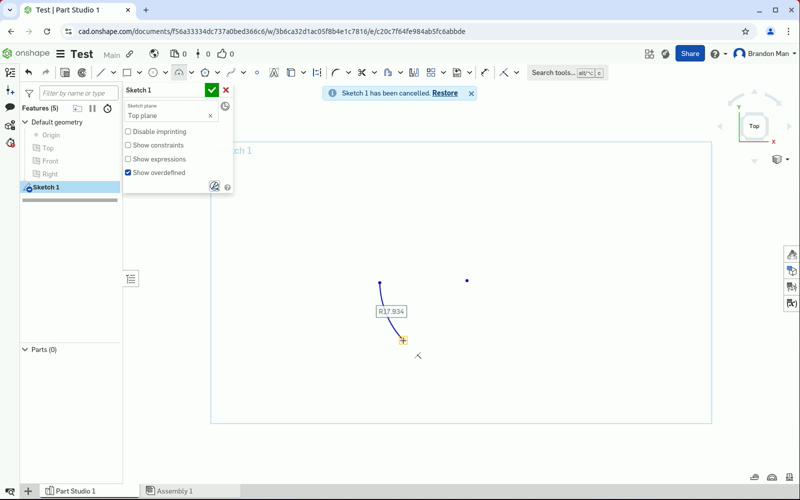
key_down(shift)
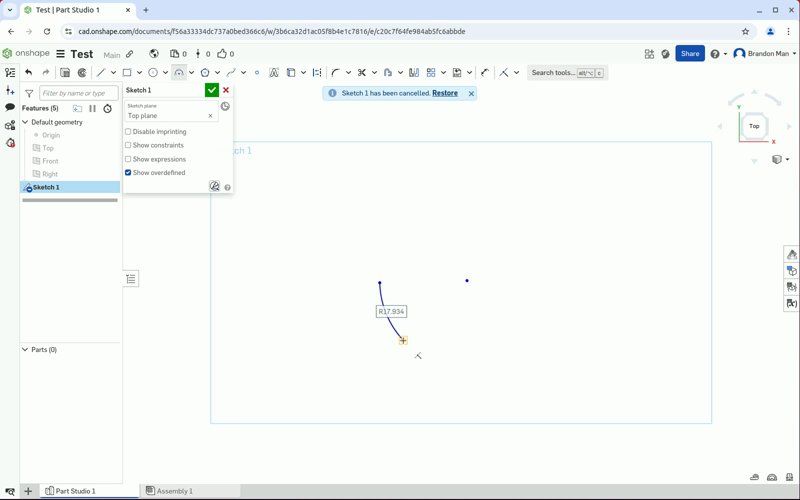
mouse_move(460, 363)
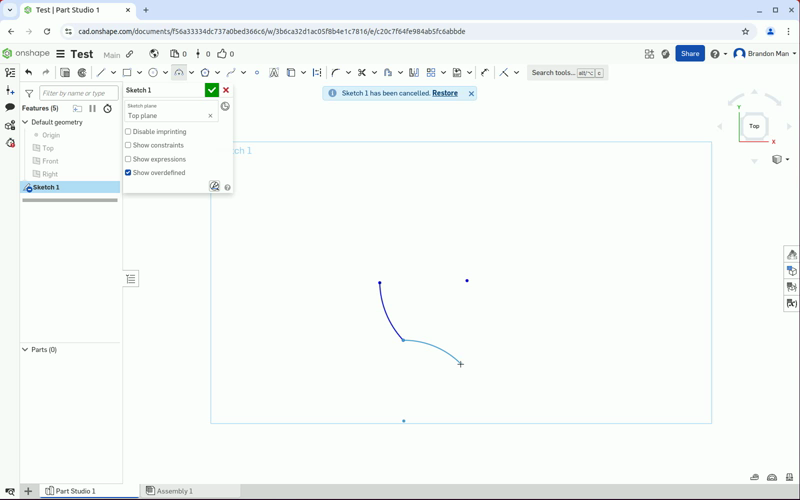
click(460, 363)
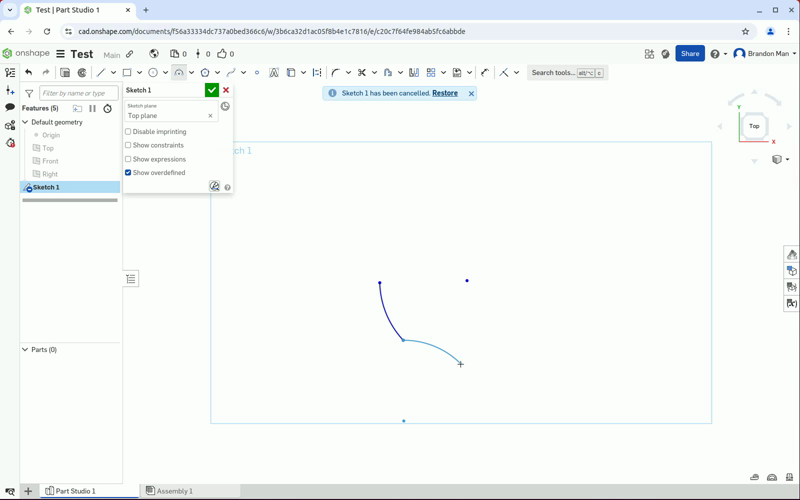
mouse_move(434, 346)
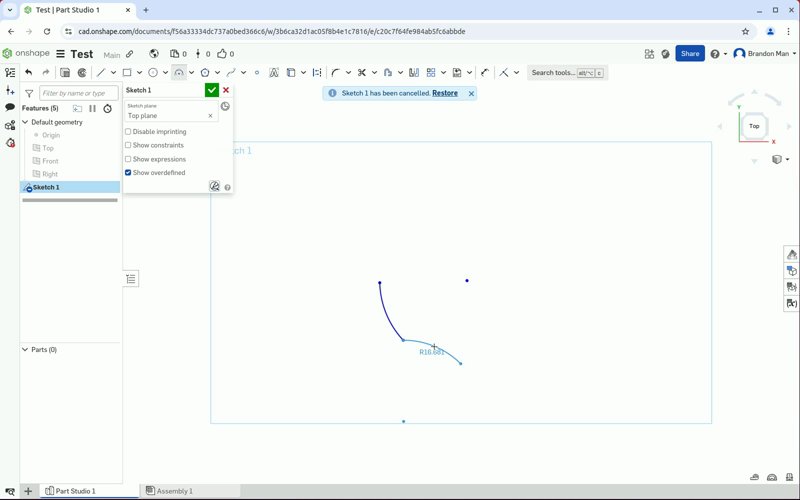
click(434, 346)
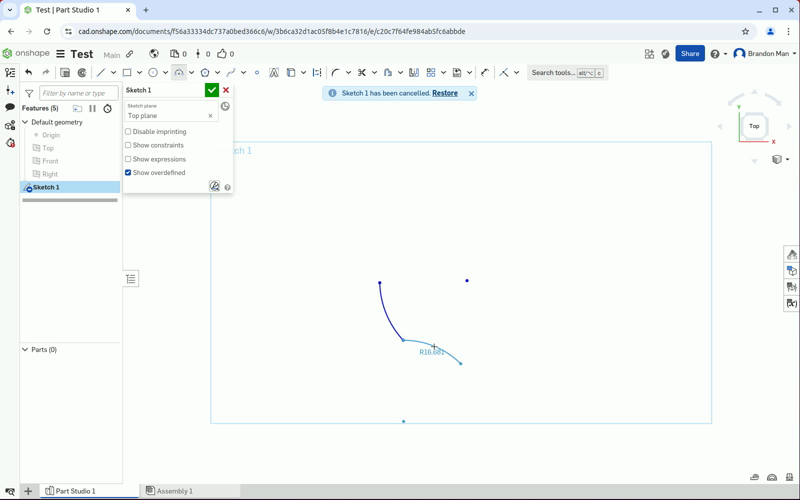
key_up(shift)
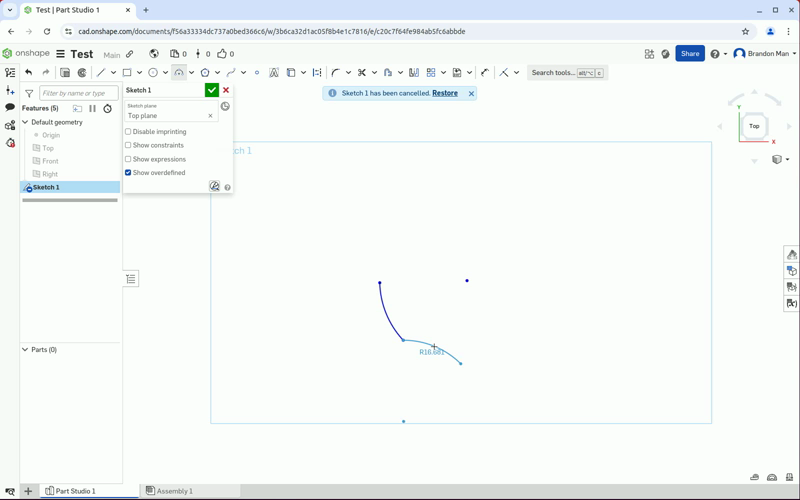
mouse_move(460, 363)
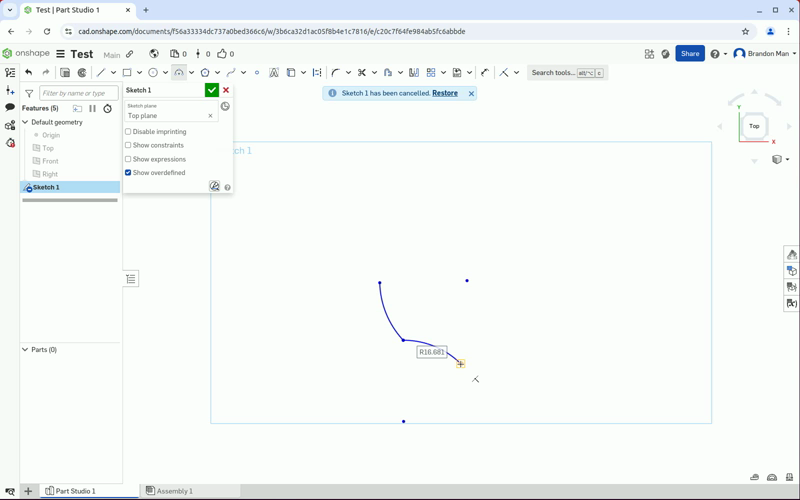
click(460, 363)
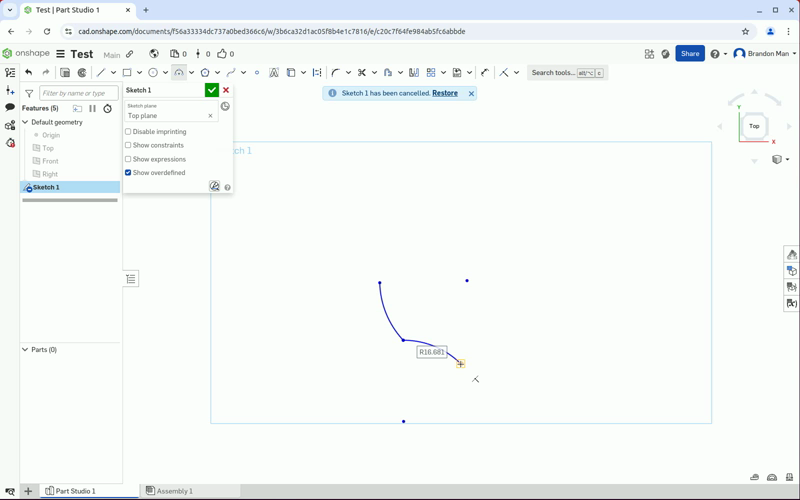
key_down(shift)
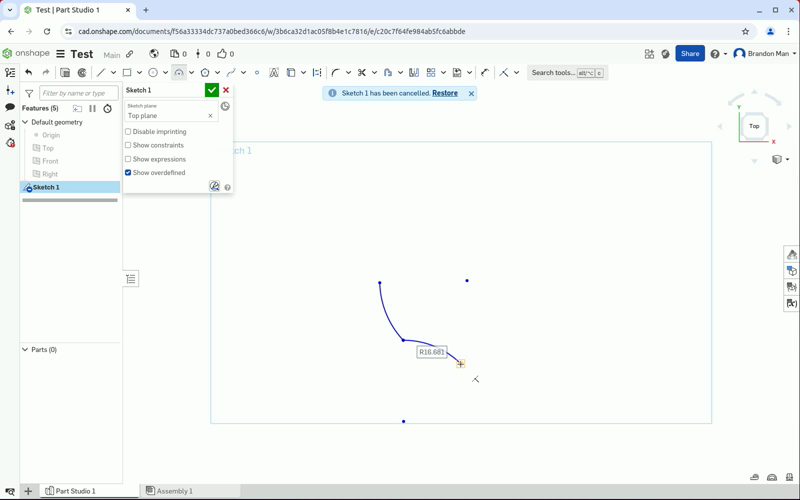
mouse_move(516, 340)
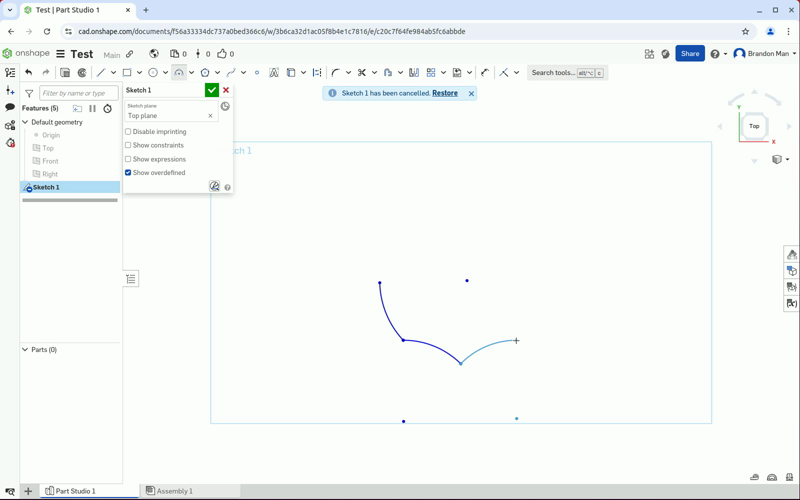
click(516, 340)
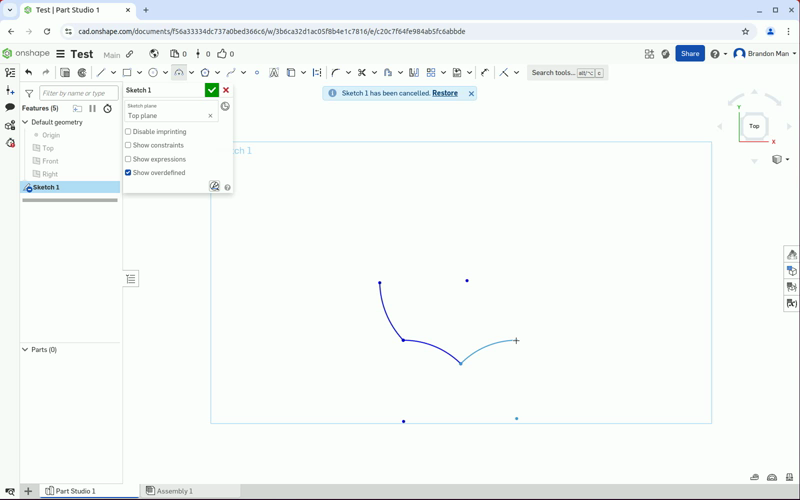
mouse_move(491, 357)
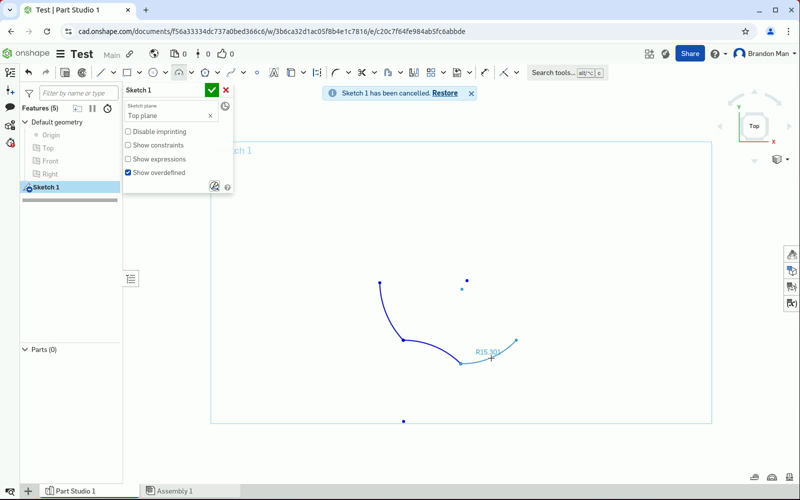
click(491, 357)
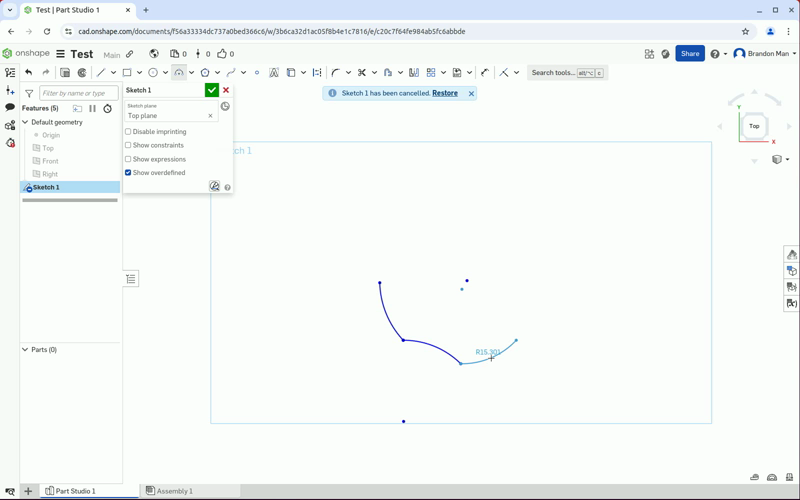
key_up(shift)
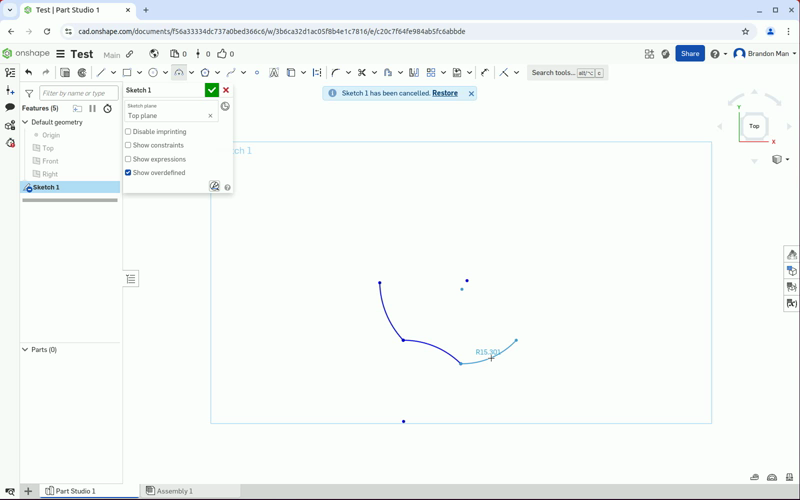
mouse_move(516, 340)
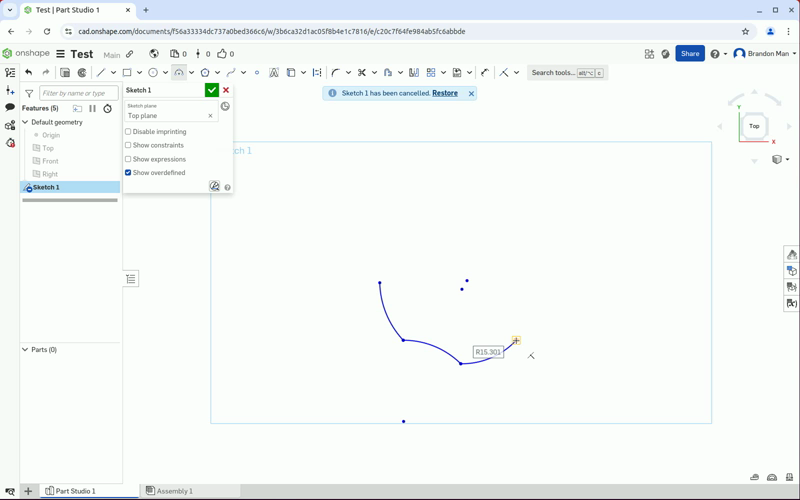
click(516, 340)
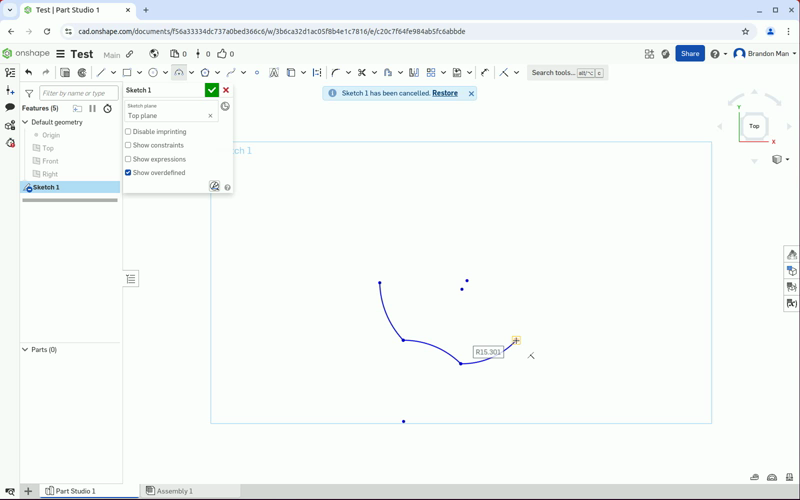
key_down(shift)
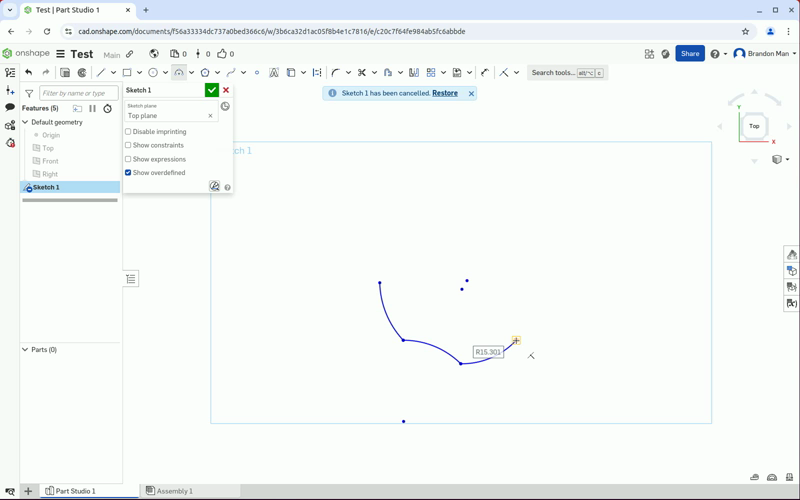
mouse_move(540, 282)
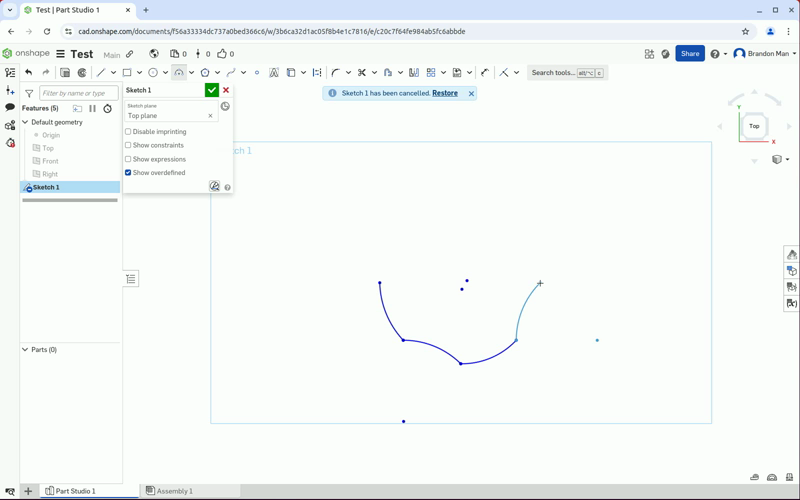
click(540, 282)
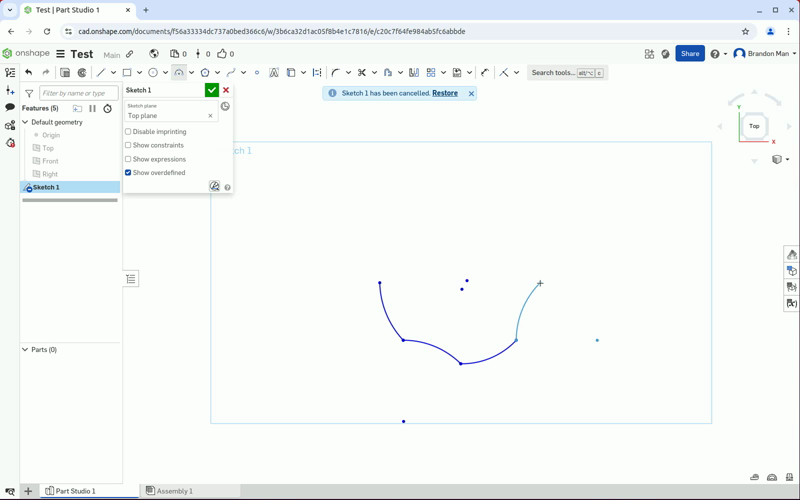
mouse_move(522, 309)
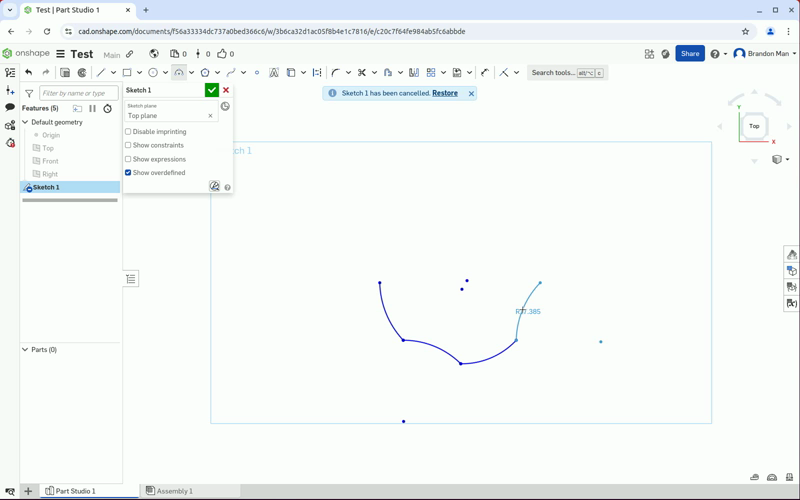
click(522, 309)
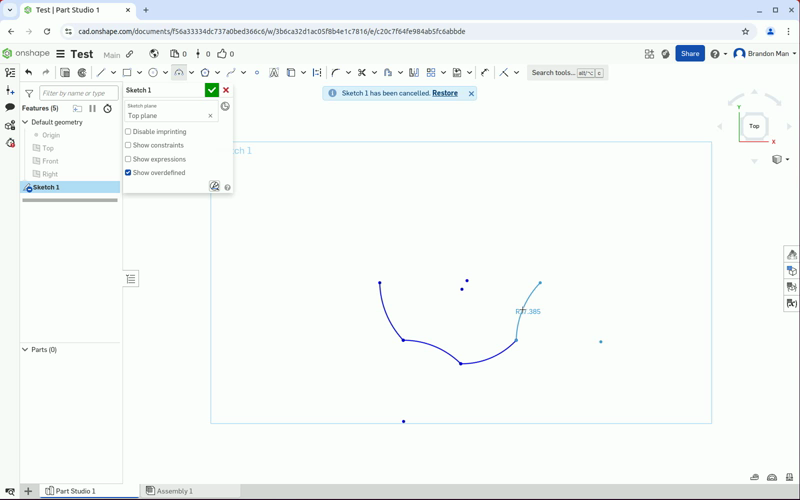
key_up(shift)
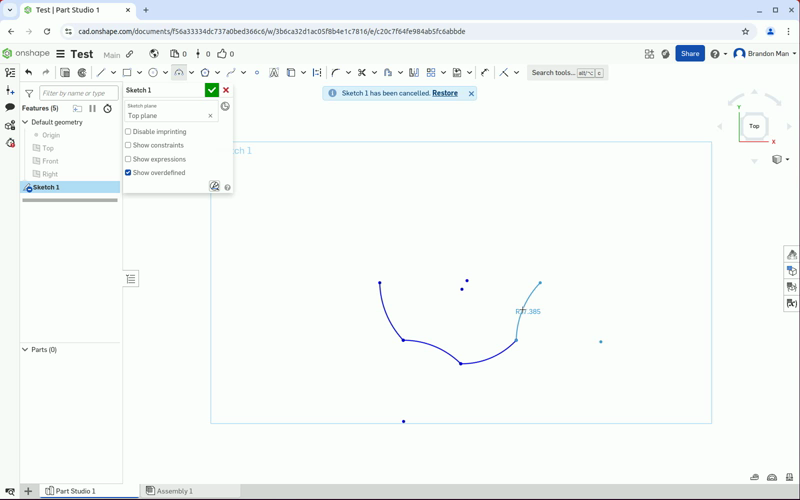
mouse_move(540, 282)
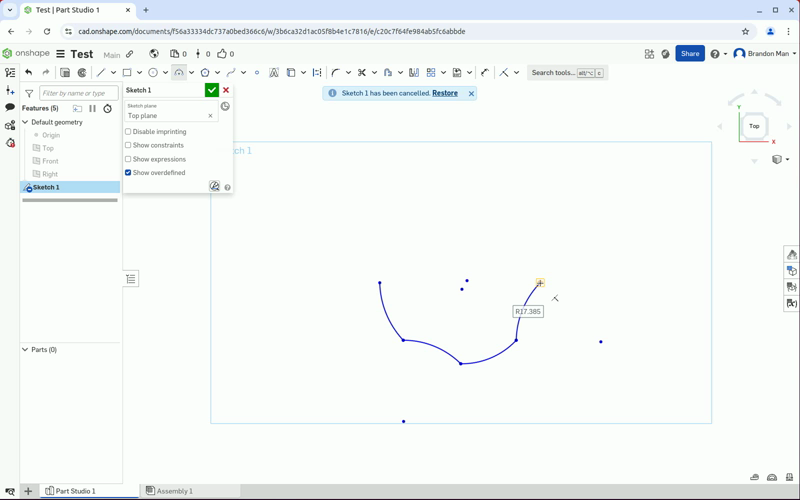
click(540, 282)
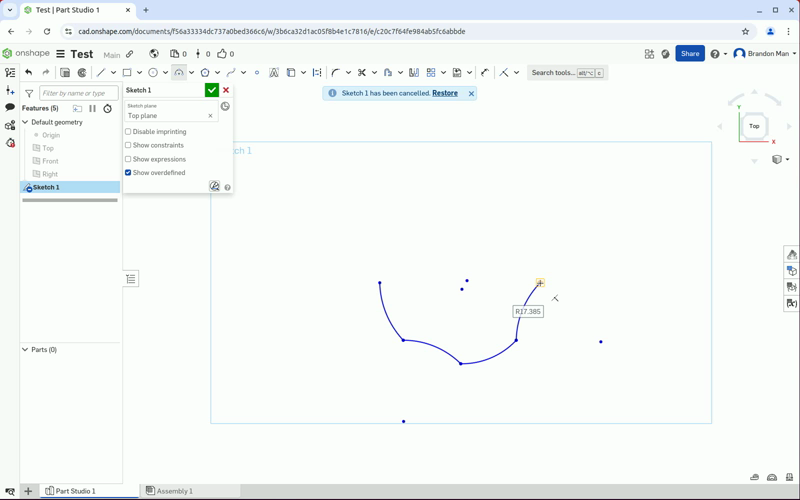
key_down(shift)
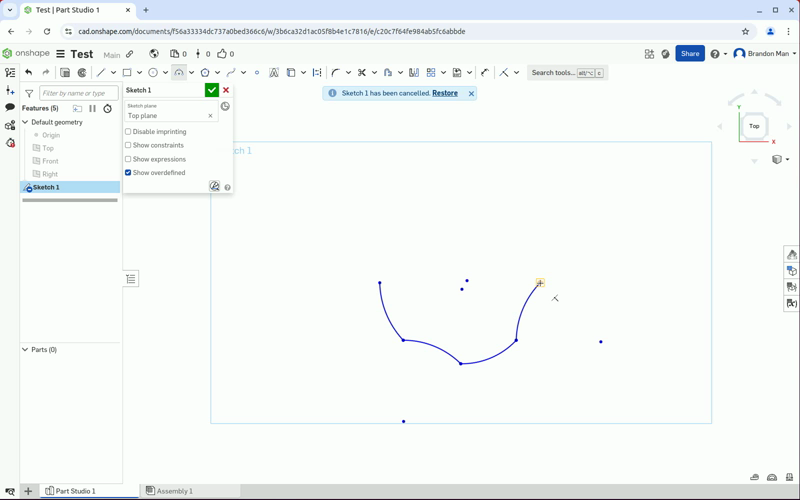
mouse_move(516, 225)
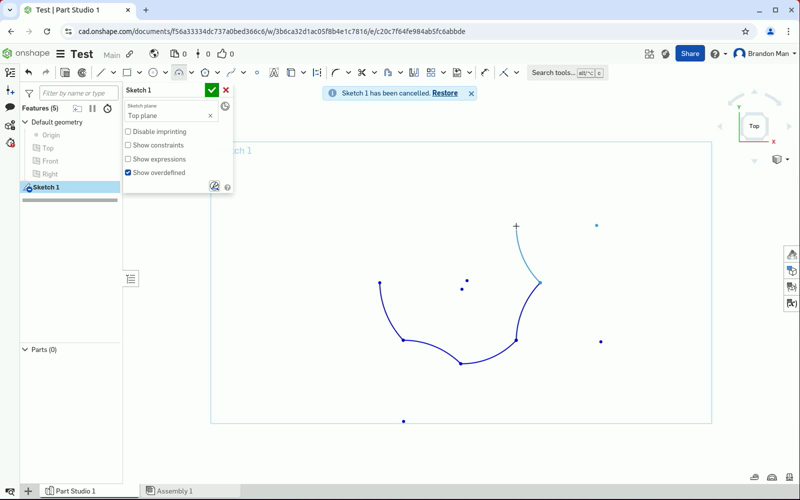
click(516, 225)
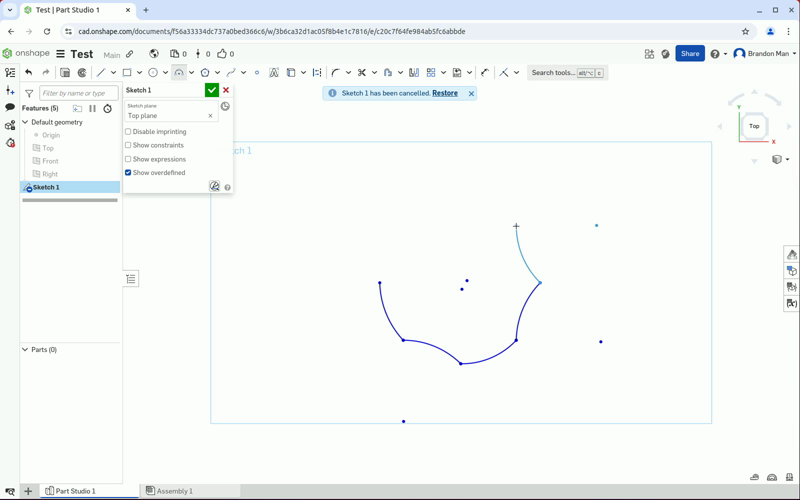
mouse_move(534, 252)
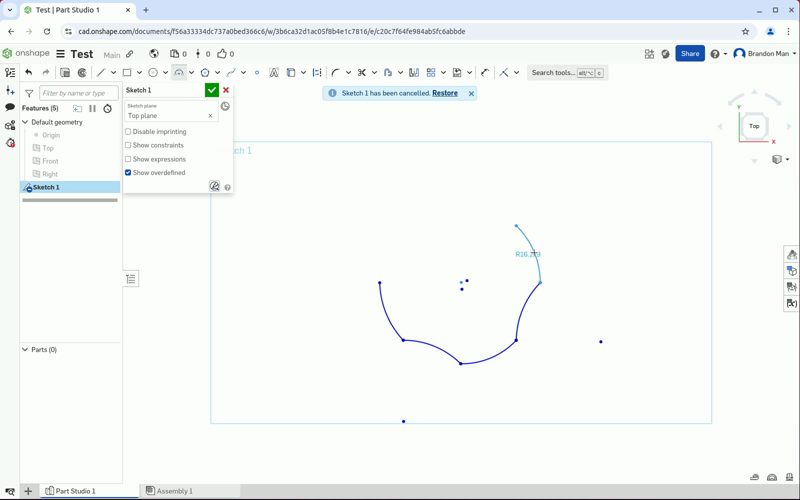
click(534, 252)
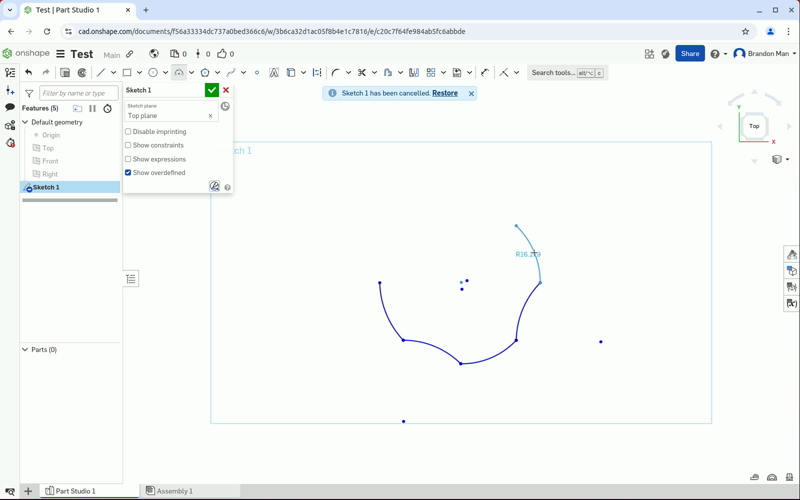
key_up(shift)
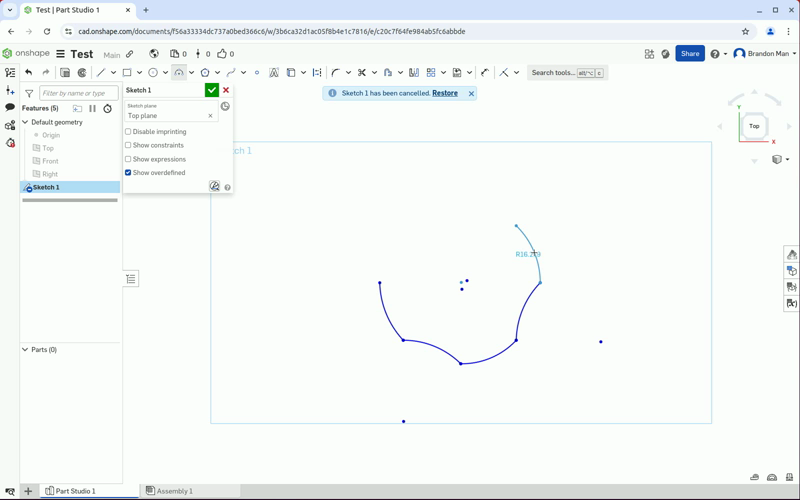
mouse_move(516, 225)
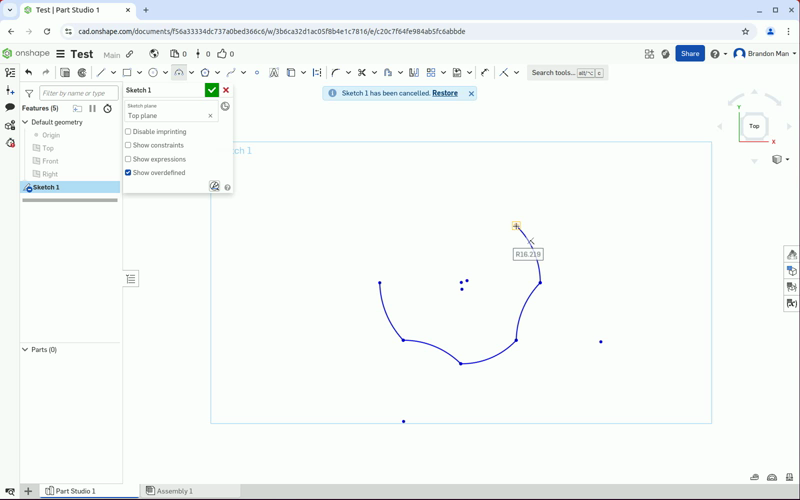
click(516, 225)
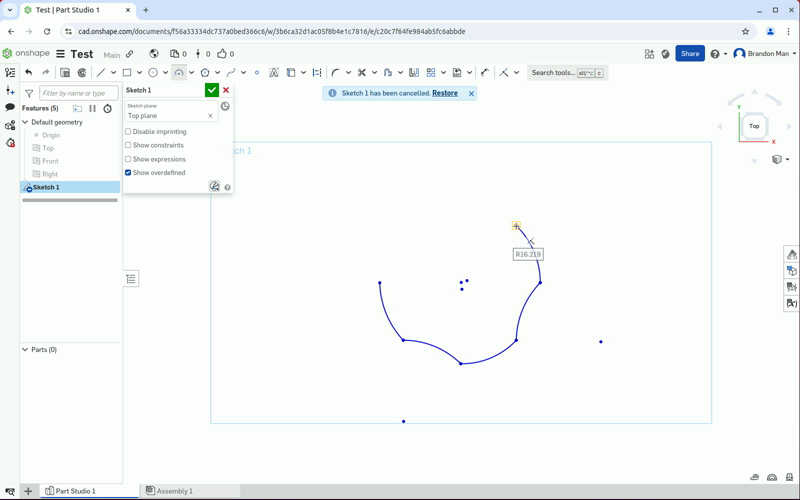
key_down(shift)
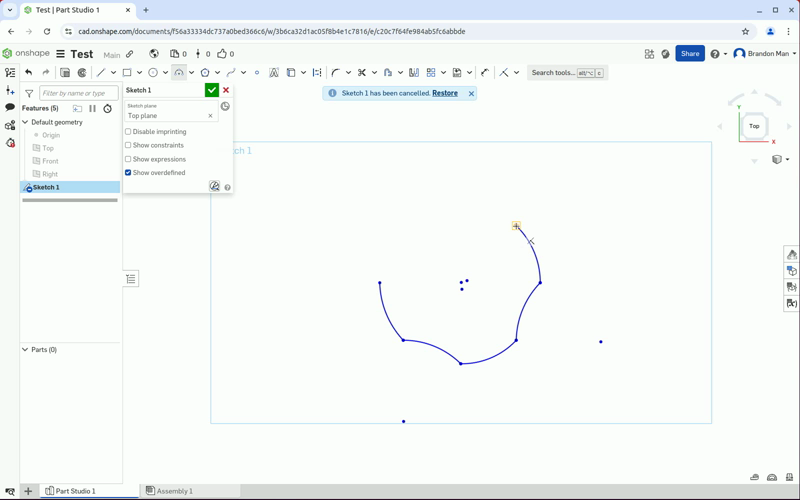
mouse_move(460, 201)
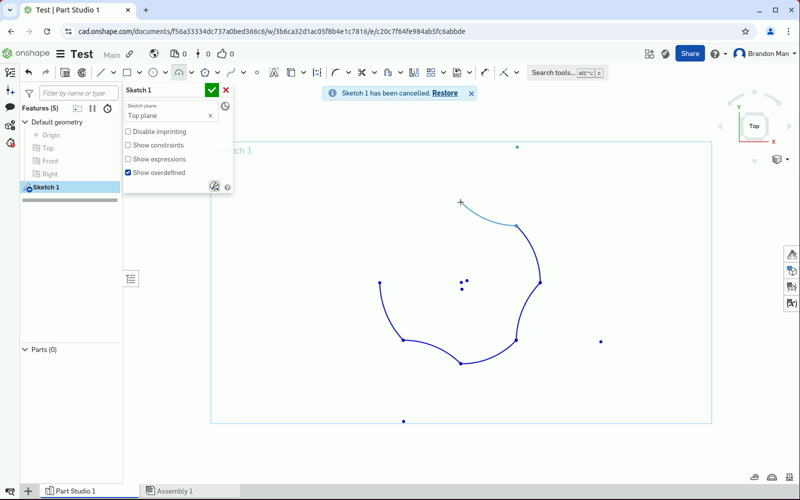
click(460, 201)
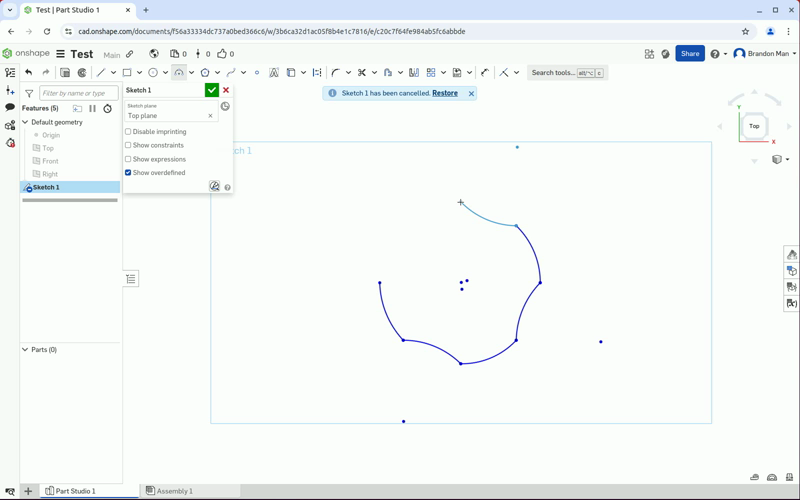
mouse_move(486, 219)
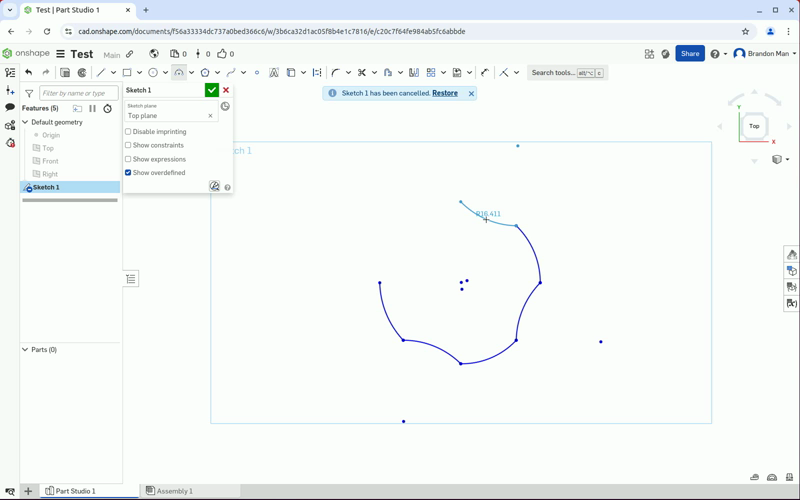
click(486, 219)
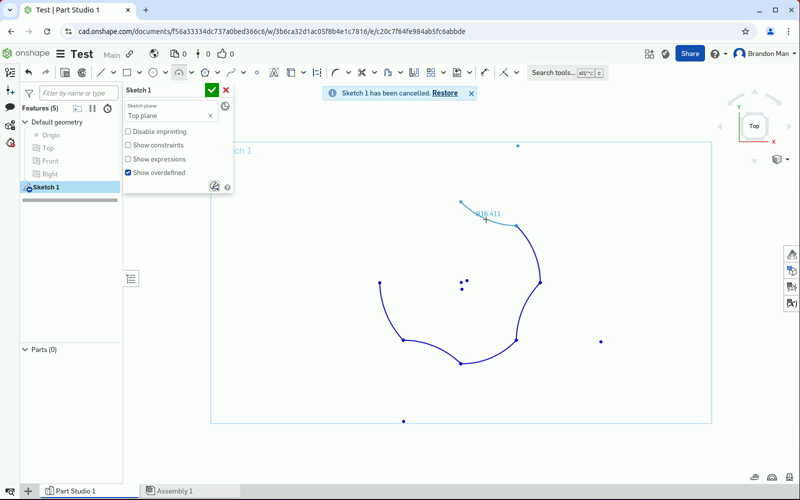
key_up(shift)
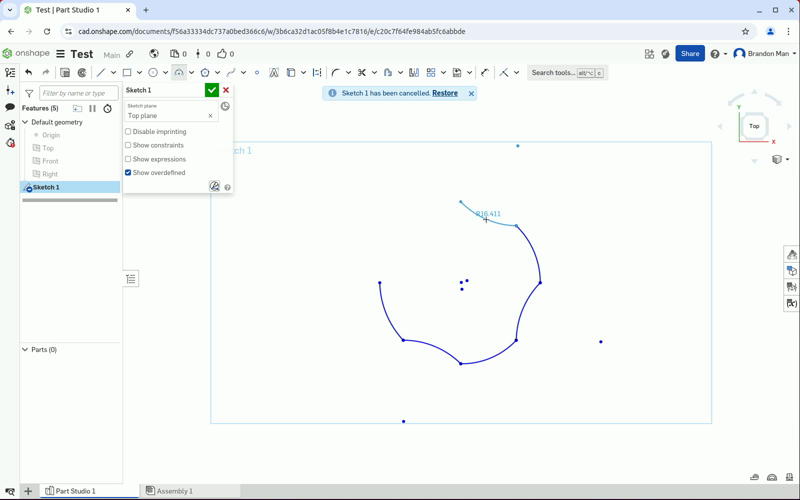
mouse_move(460, 201)
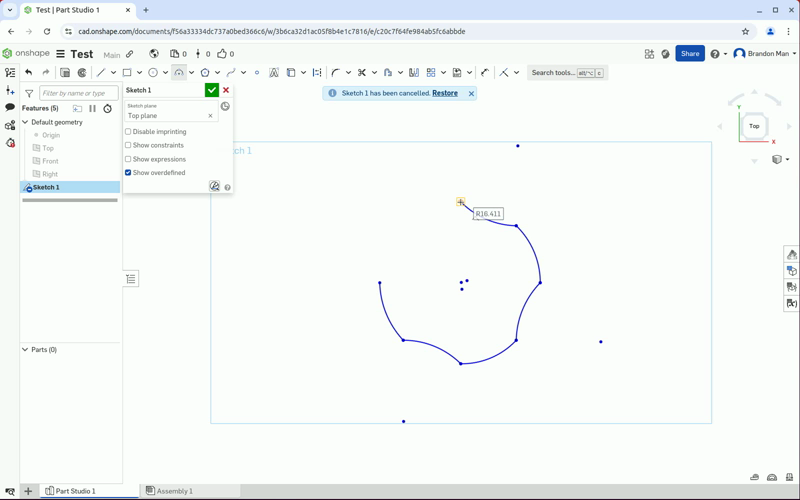
click(460, 201)
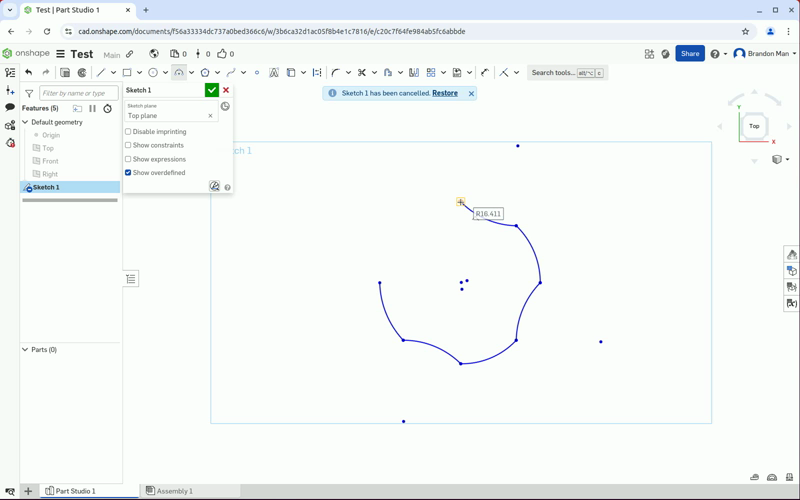
key_down(shift)
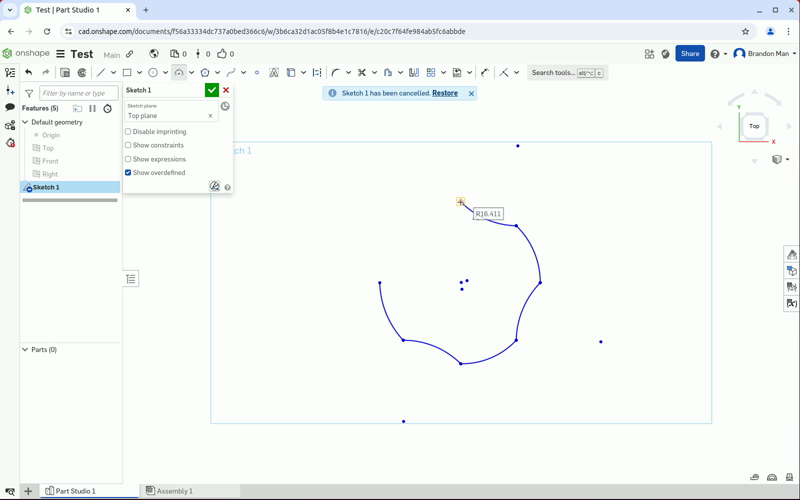
mouse_move(403, 225)
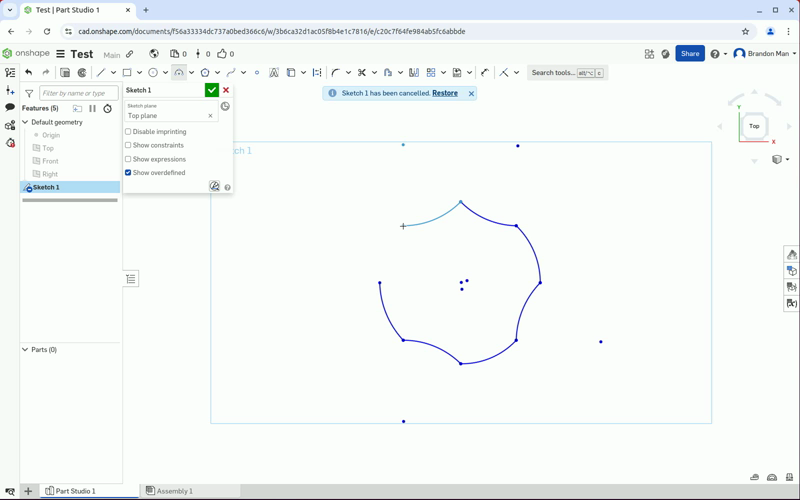
click(403, 225)
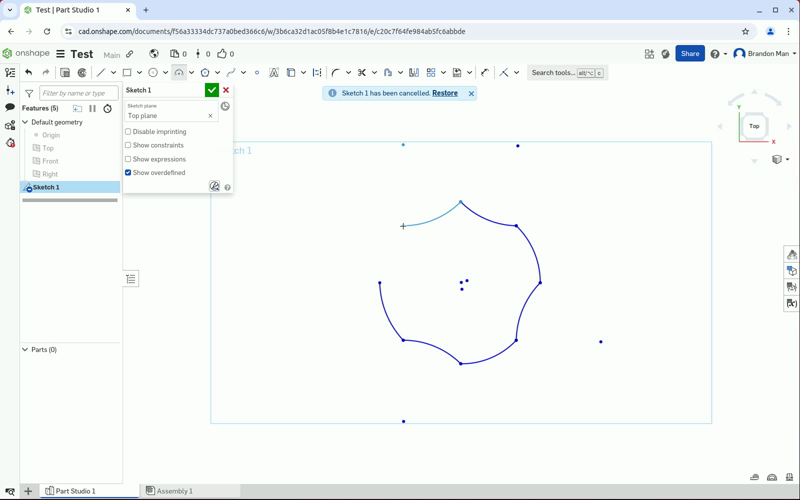
mouse_move(429, 208)
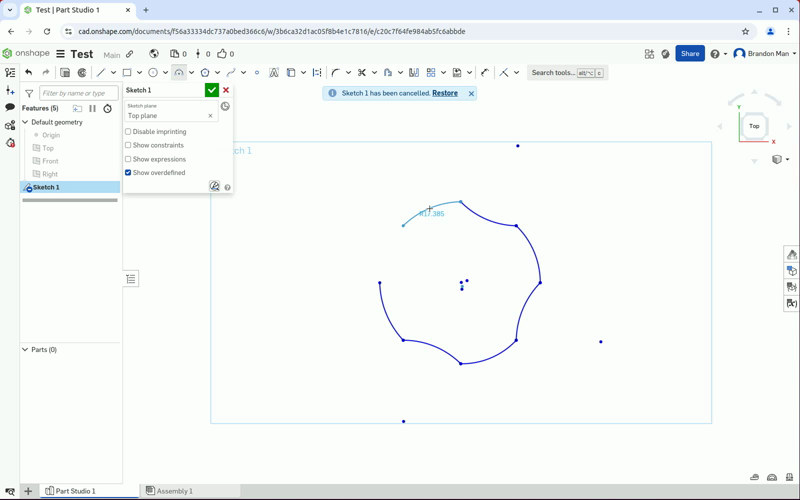
click(429, 208)
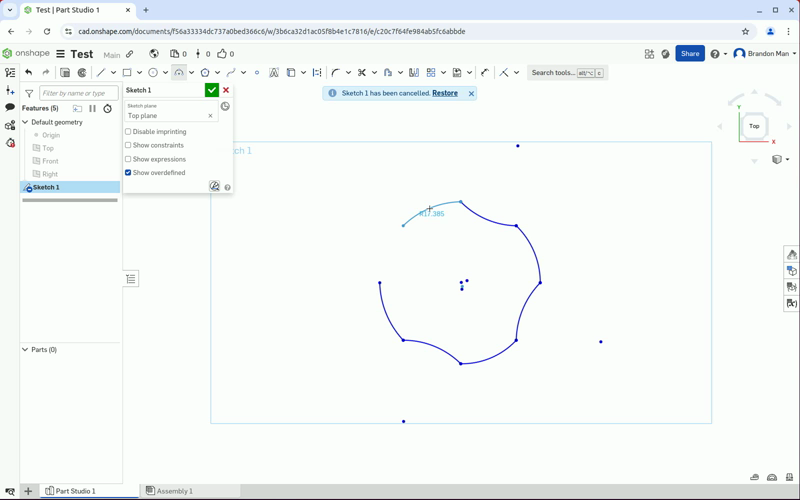
key_up(shift)
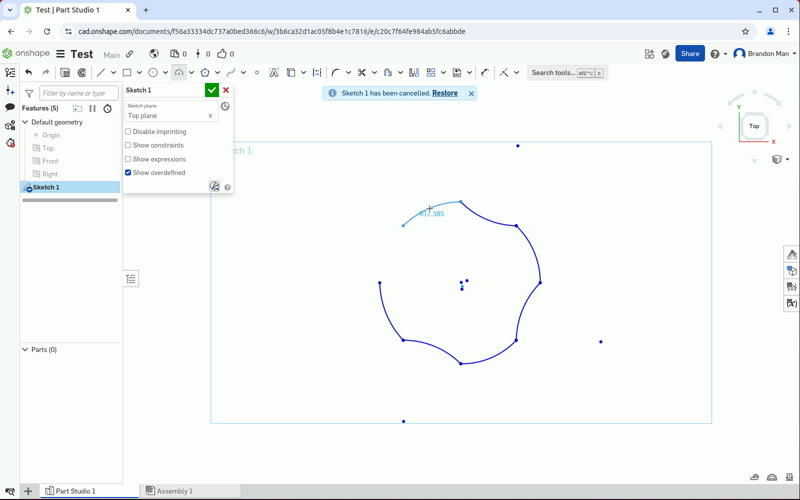
mouse_move(403, 225)
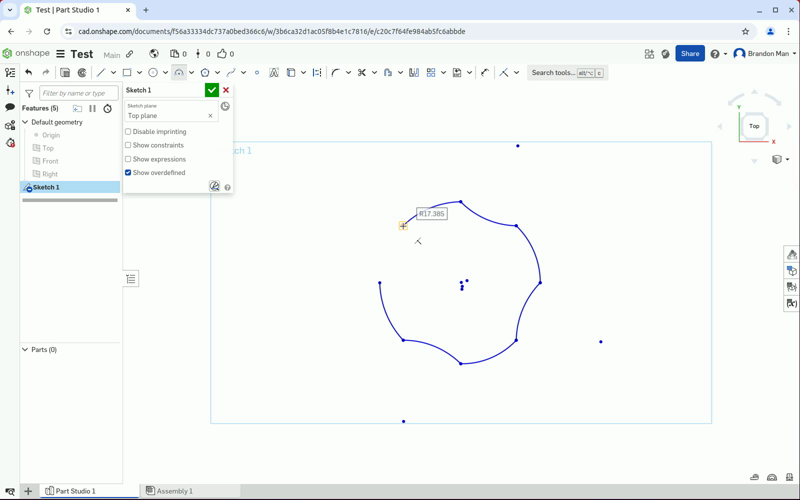
click(403, 225)
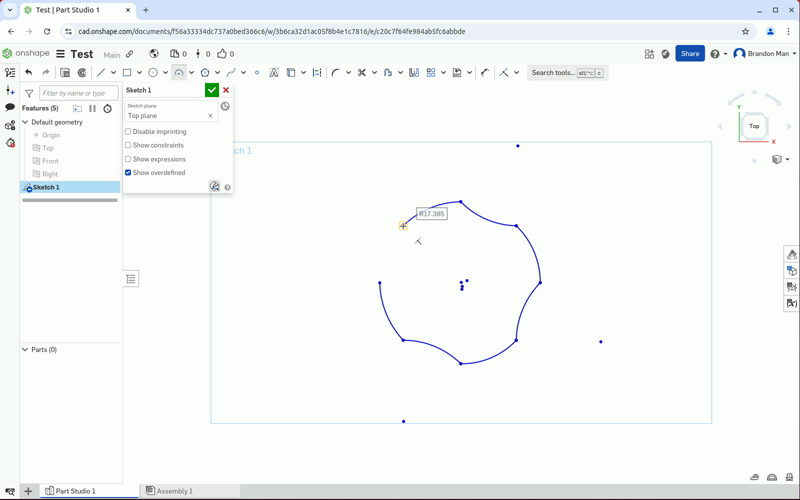
mouse_move(379, 282)
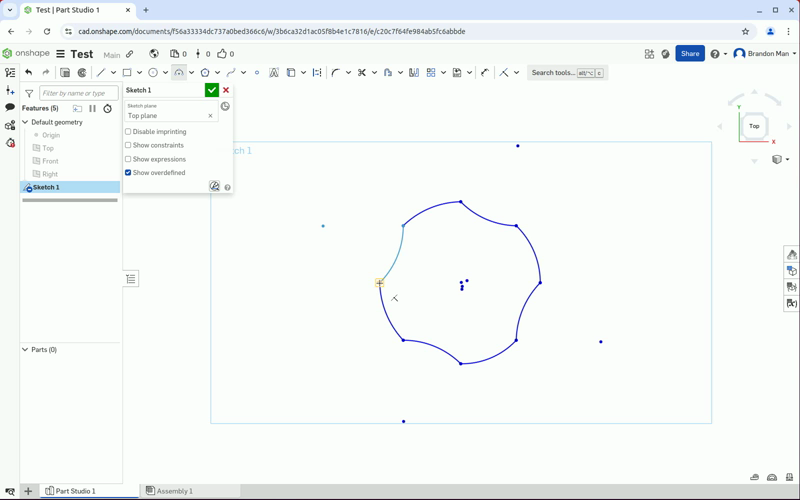
click(379, 282)
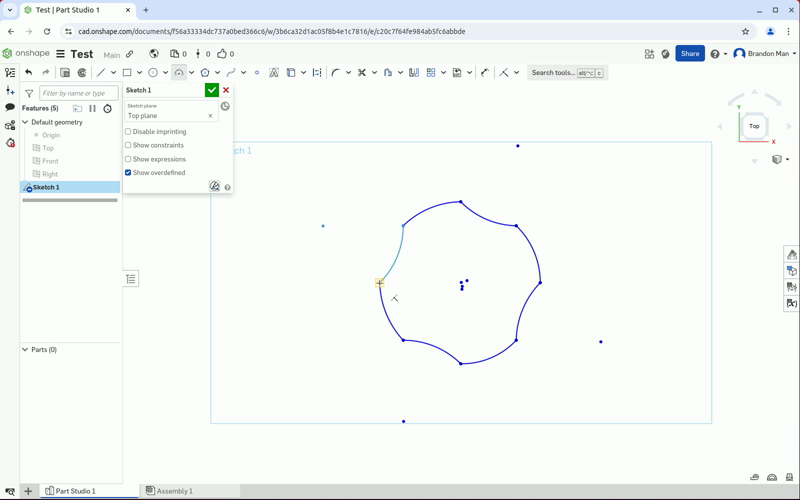
key_down(shift)
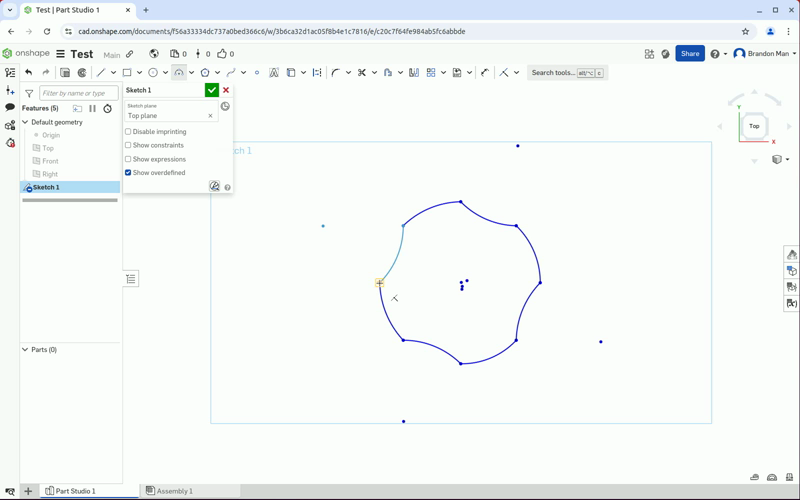
mouse_move(397, 256)
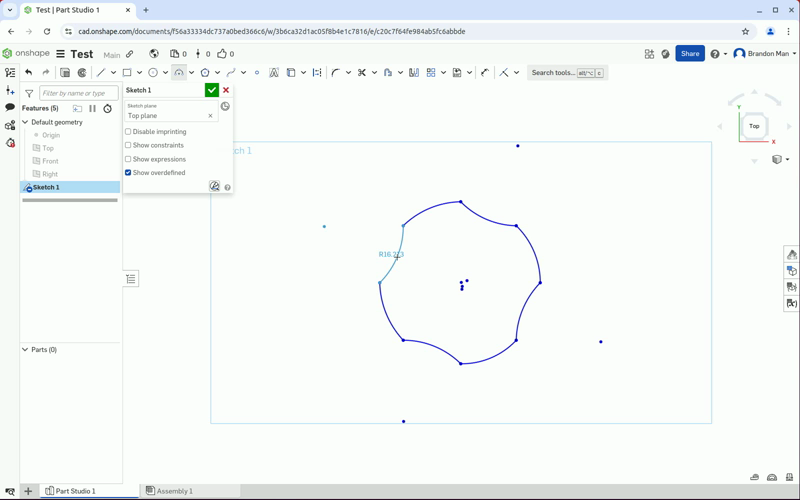
click(397, 256)
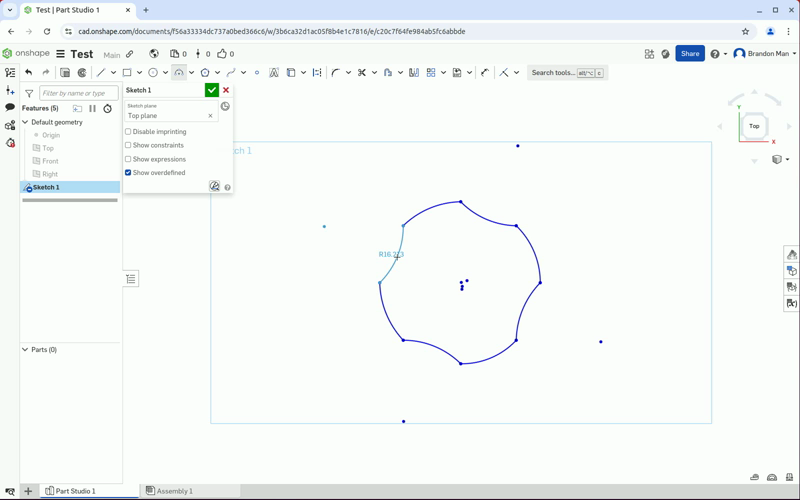
key_up(shift)
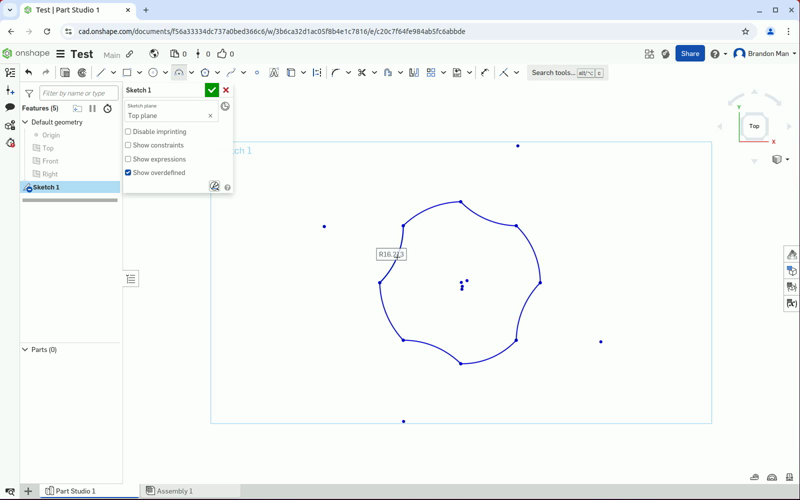
key(esc)
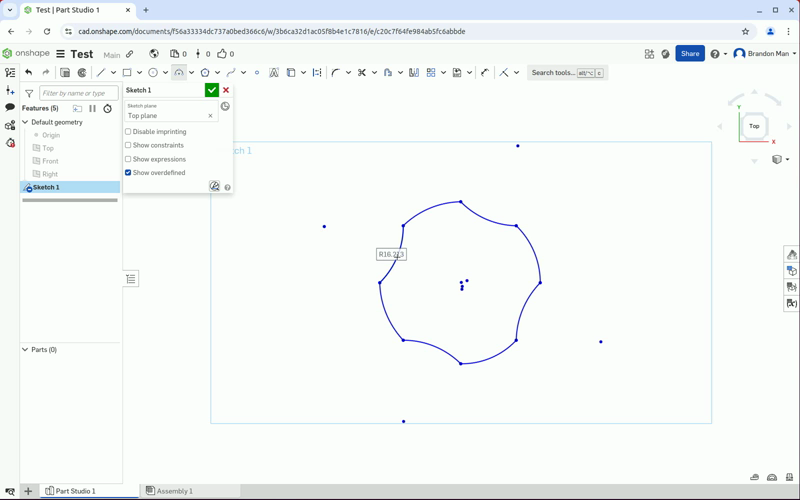
key(c)
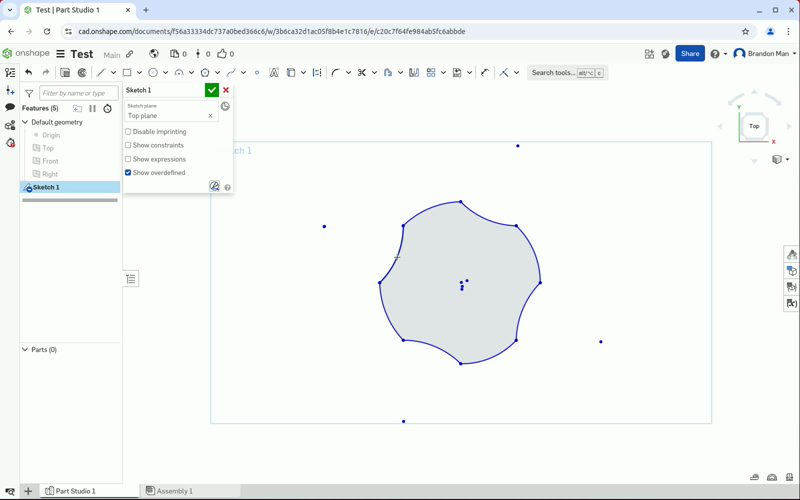
key_down(shift)
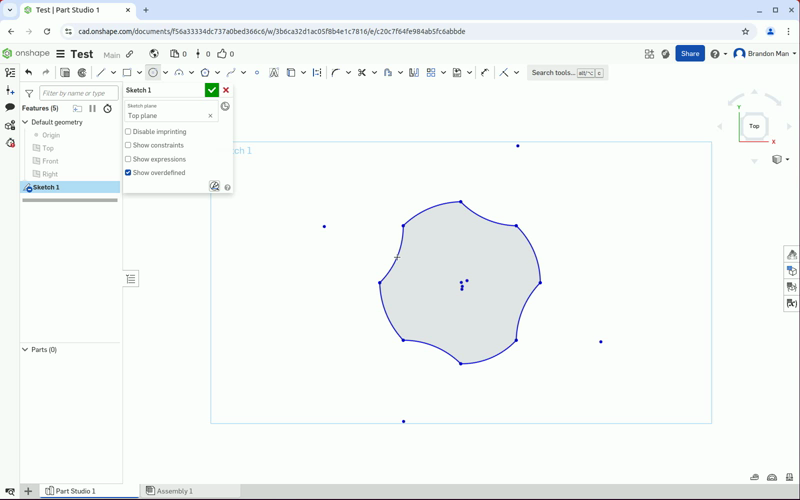
mouse_move(460, 282)
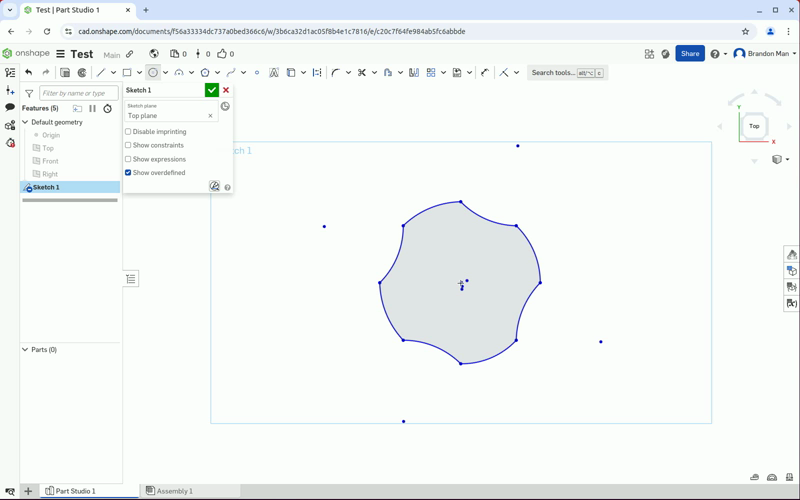
scroll(6)
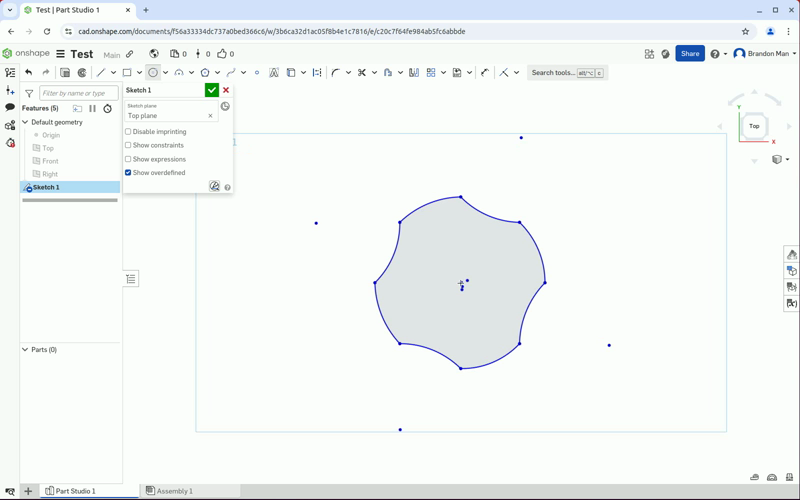
scroll(6)
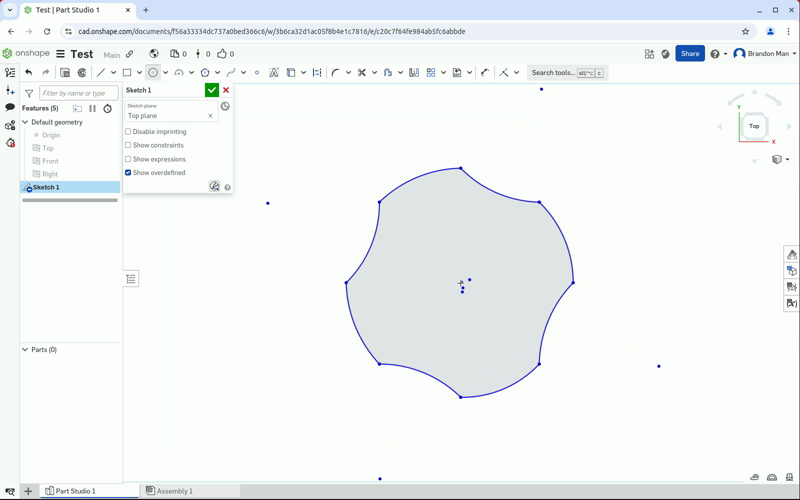
scroll(6)
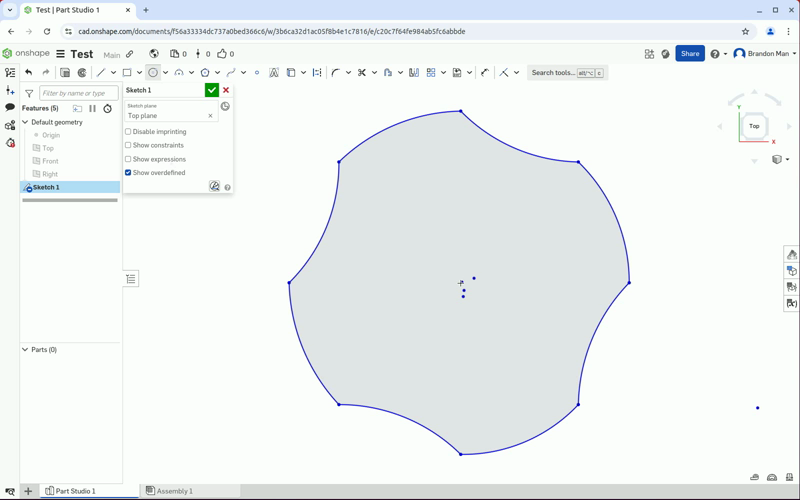
scroll(6)
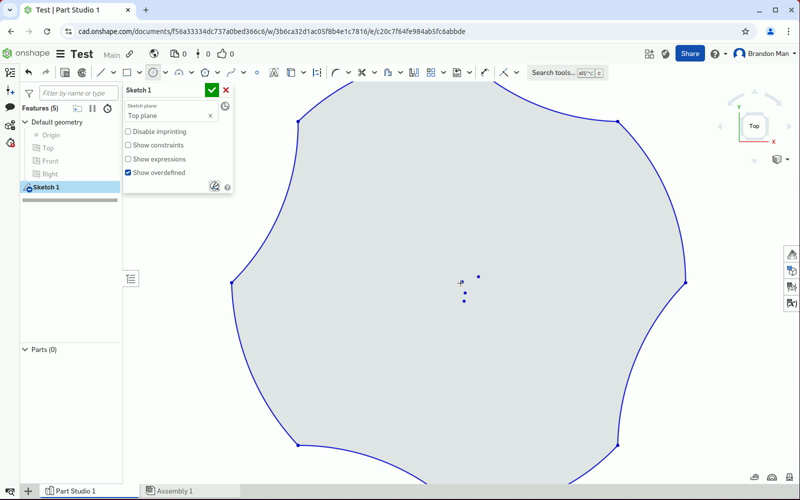
scroll(6)
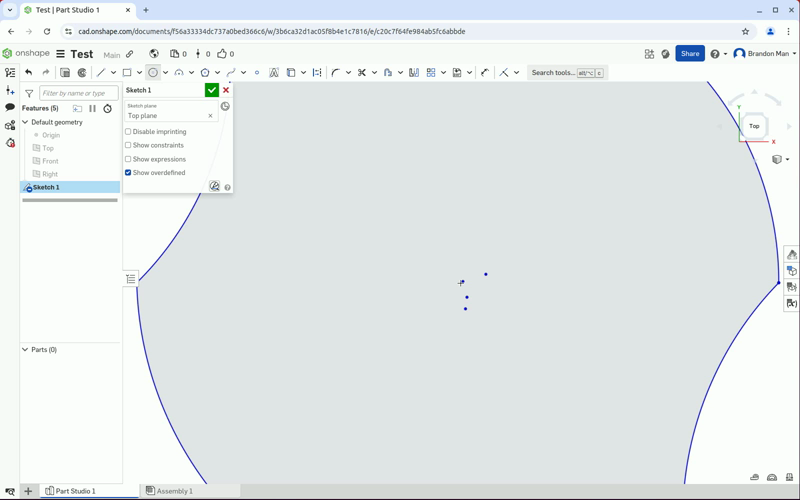
scroll(6)
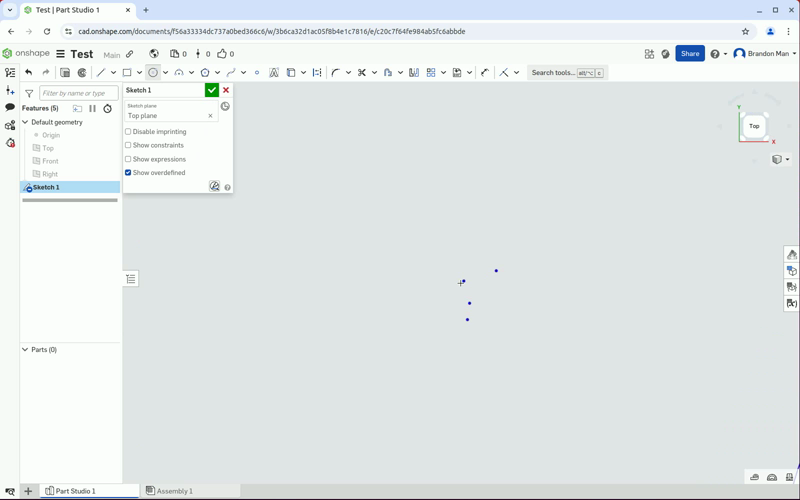
scroll(6)
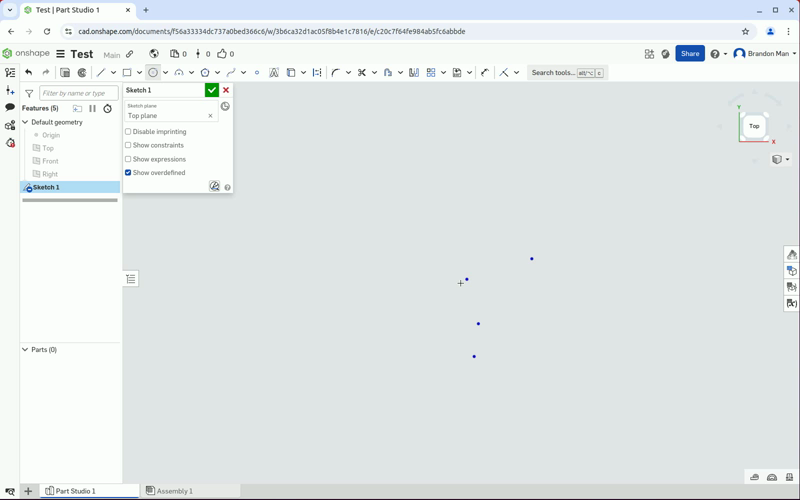
click(460, 282)
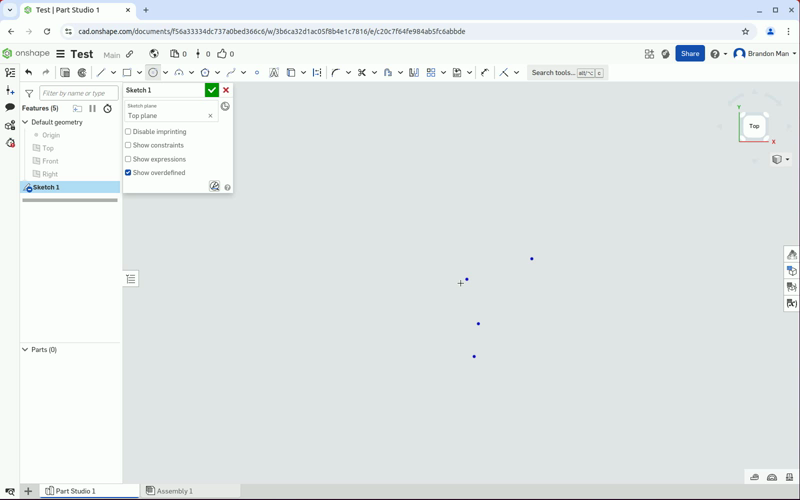
scroll(-6)
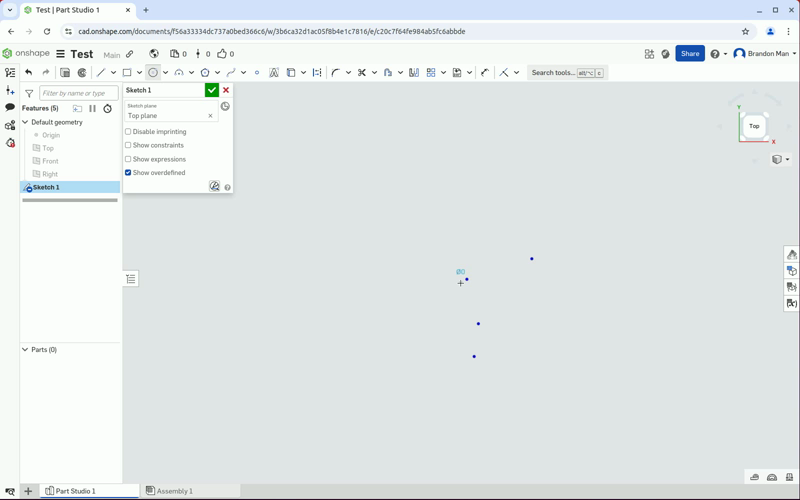
scroll(-6)
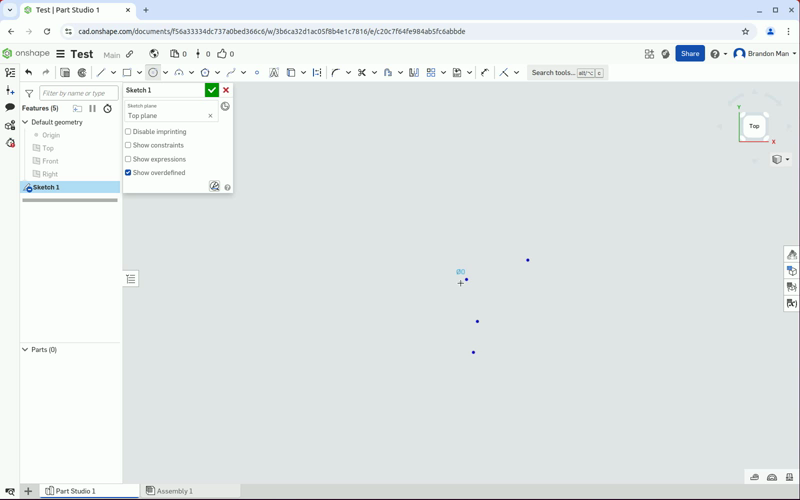
scroll(-6)
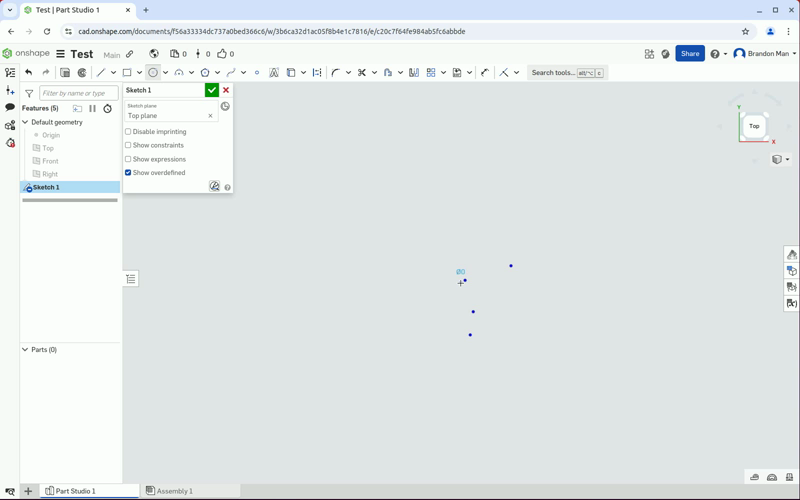
scroll(-6)
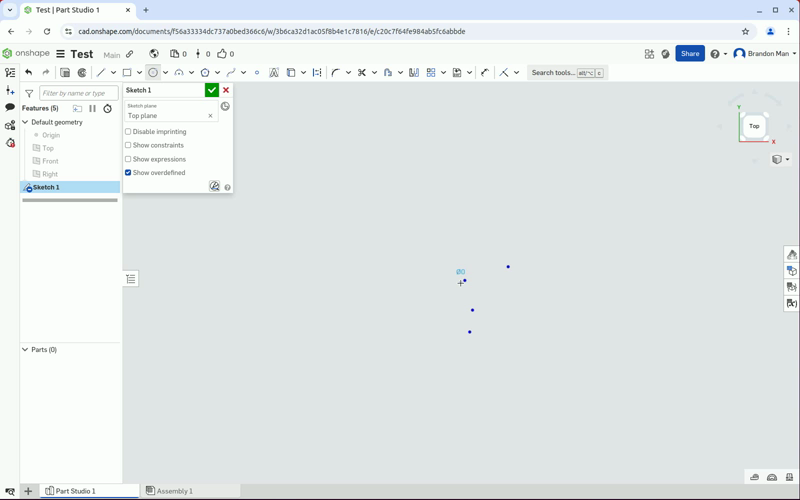
scroll(-6)
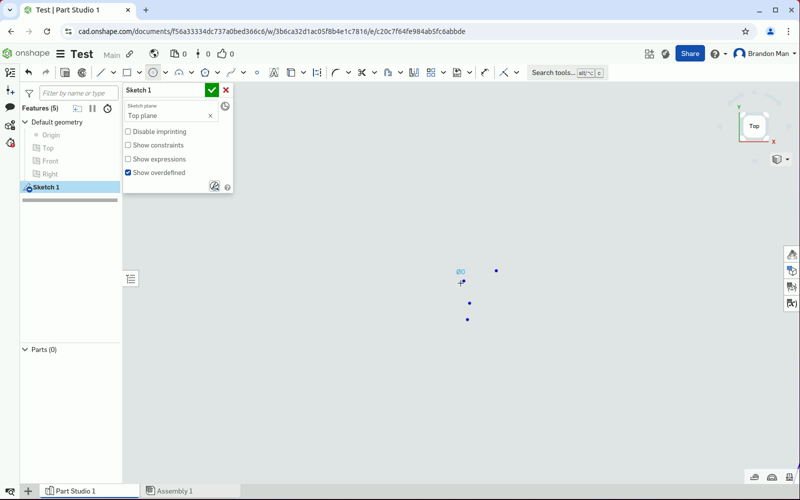
scroll(-6)
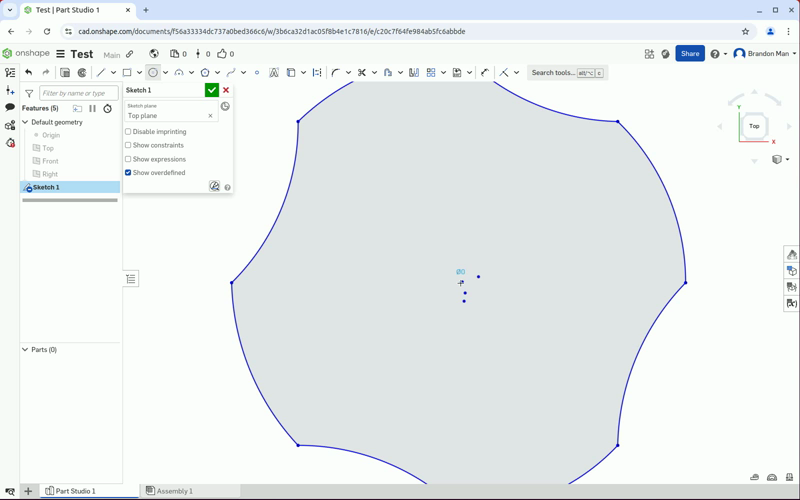
scroll(-6)
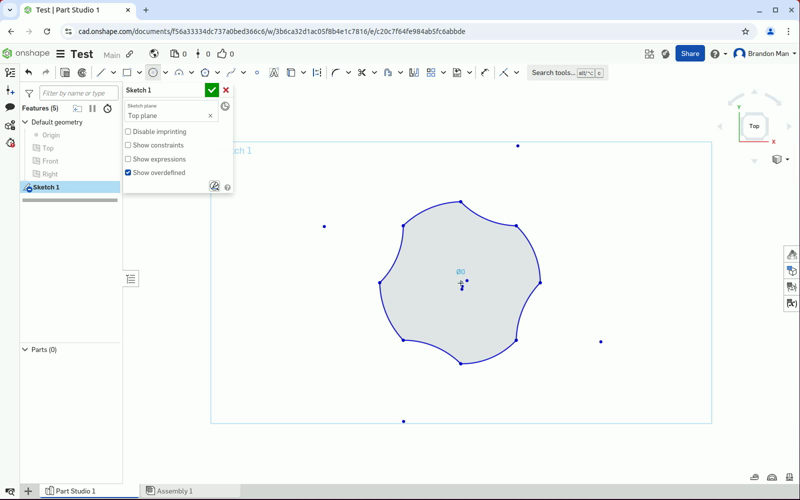
key_up(shift)
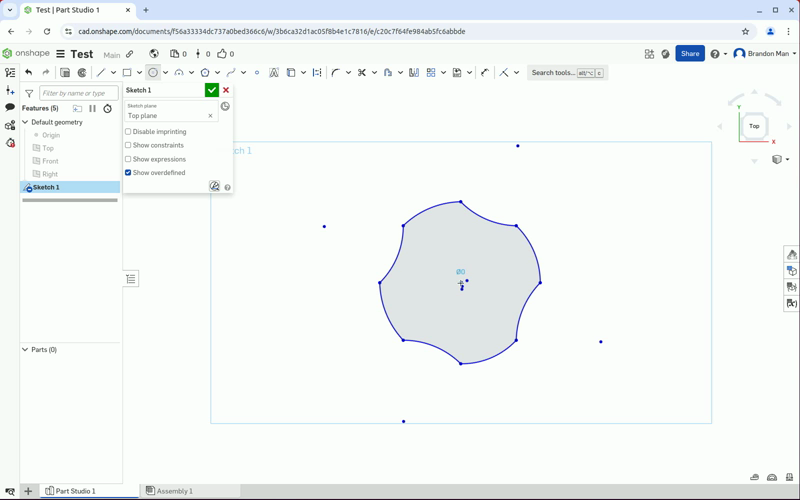
mouse_move(484, 282)
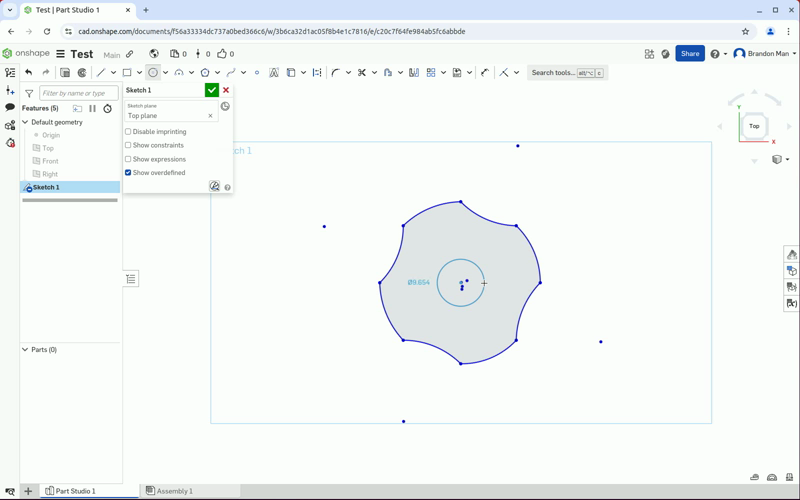
click(484, 282)
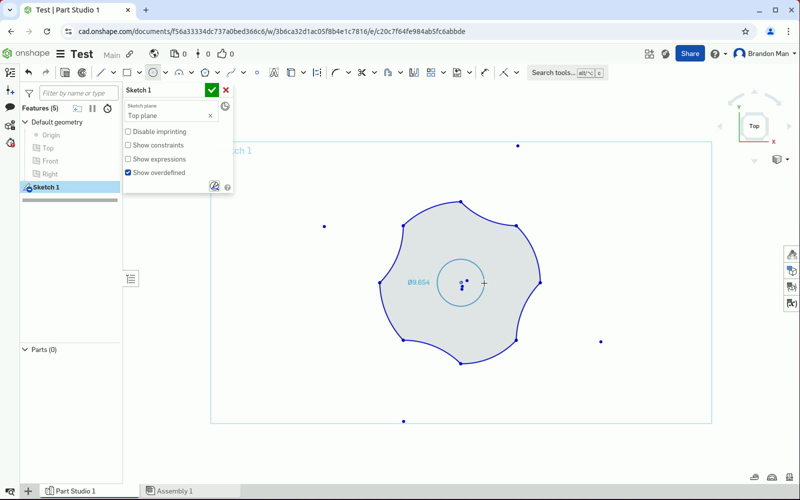
key(esc)
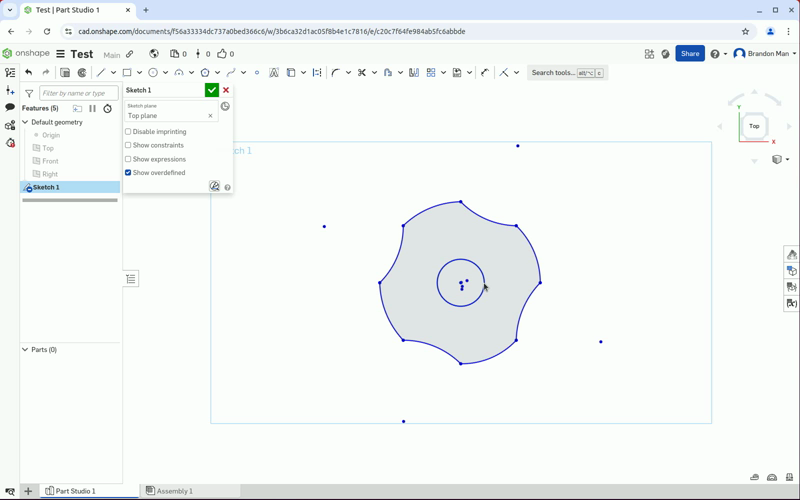
mouse_move(401, 292)
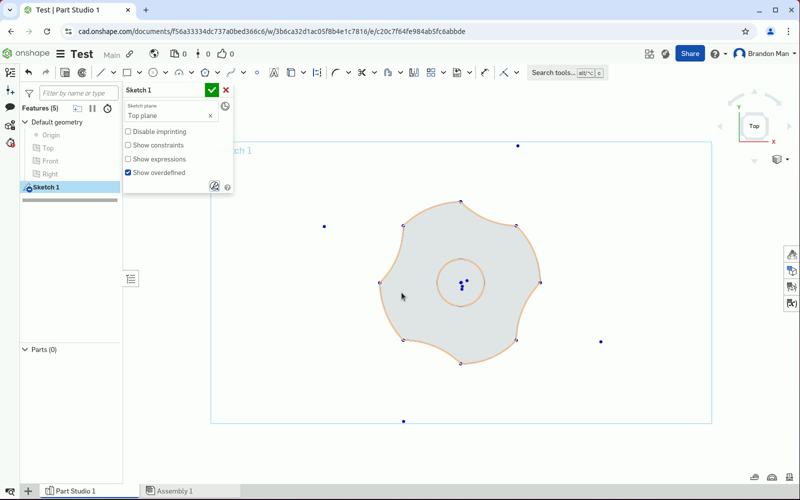
click(401, 292)
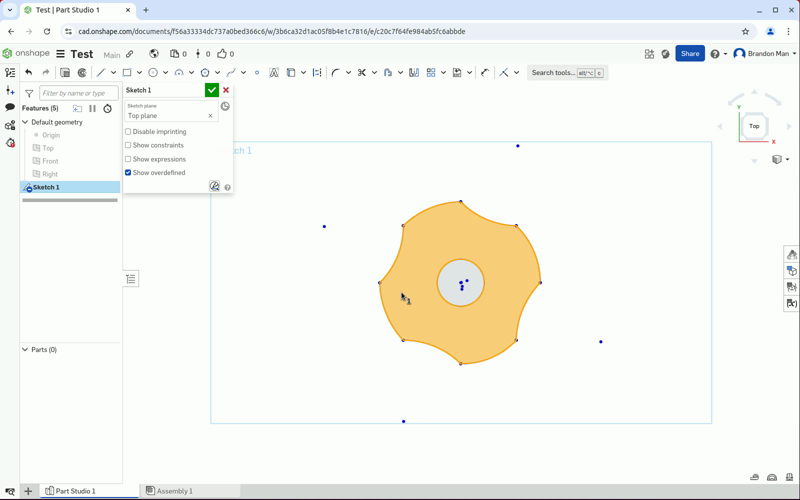
mouse_move(73, 352)
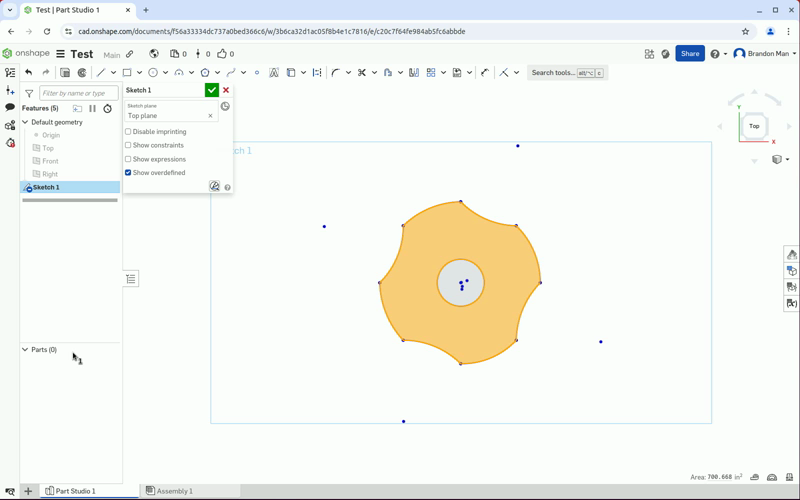
key(shift+y)
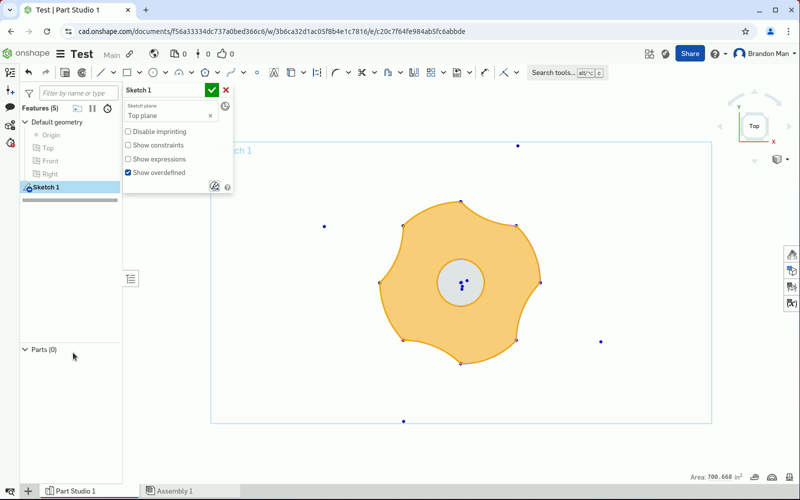
key(shift+e)
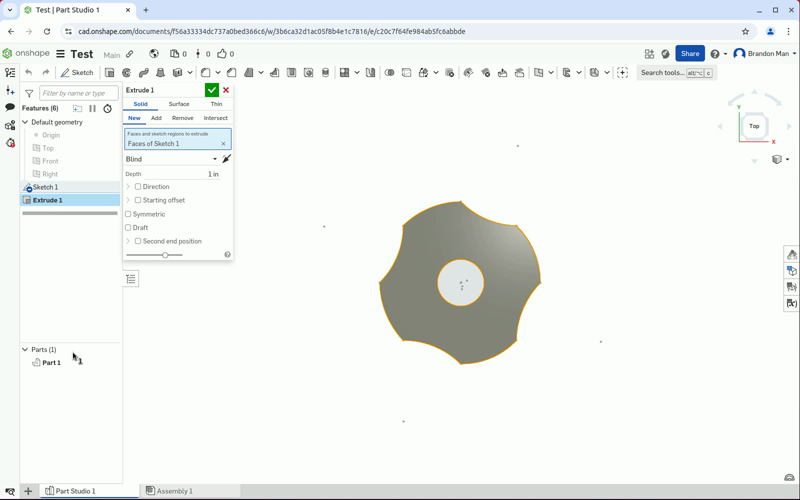
mouse_move(143, 106)
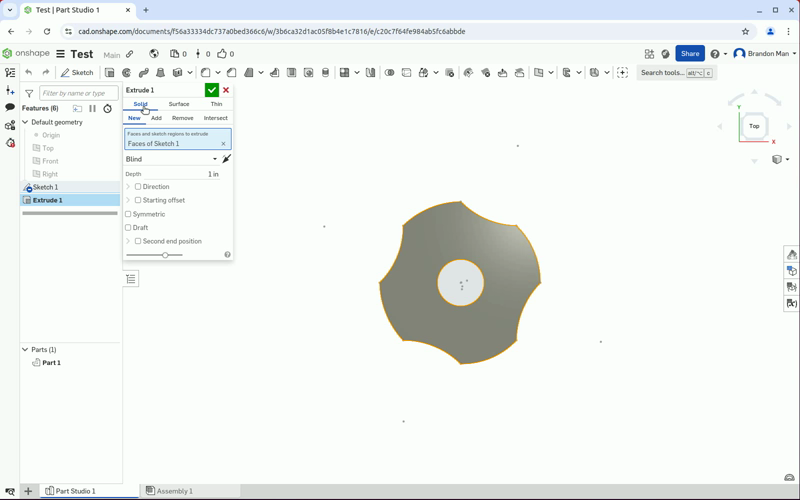
click(143, 106)
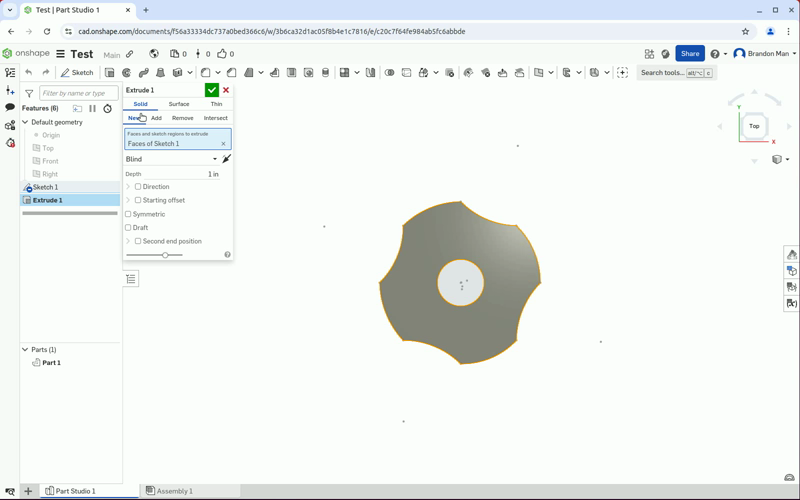
mouse_move(137, 120)
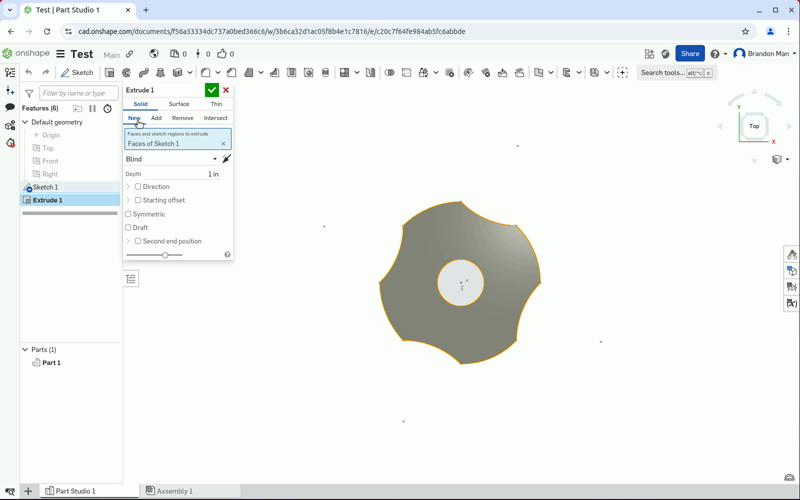
click(137, 120)
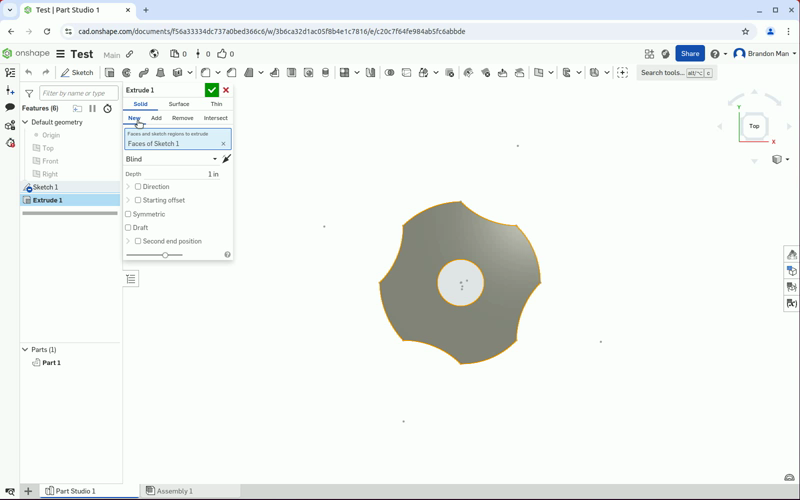
key(tab, 4)
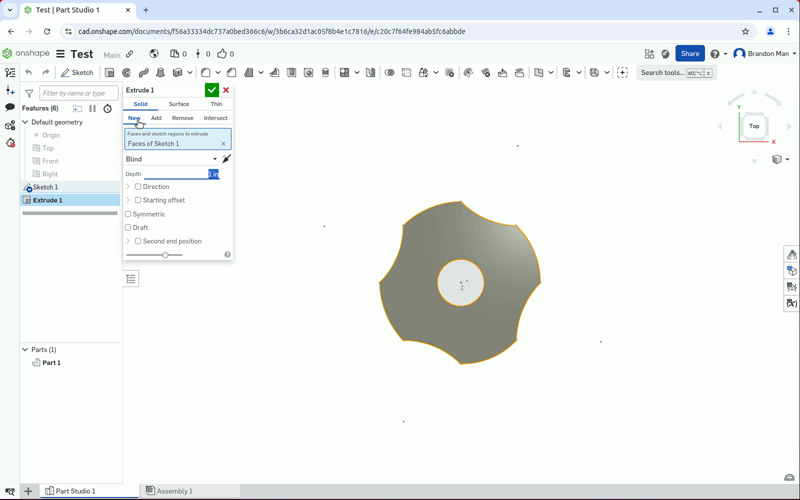
text(3.37)
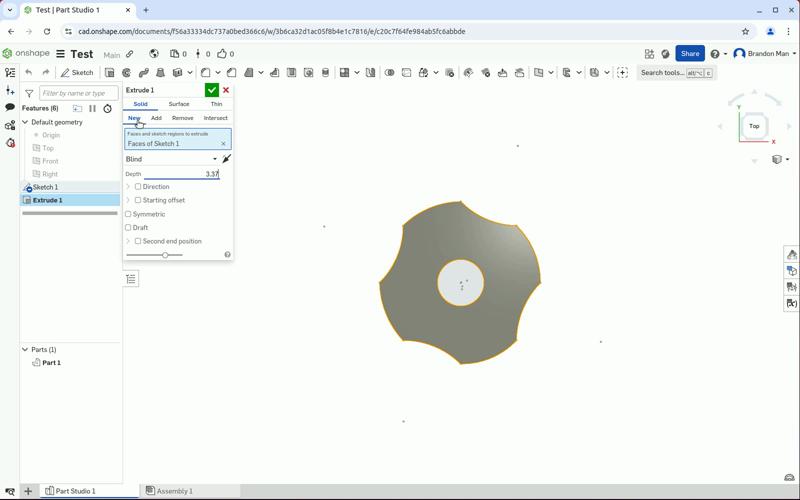
key(enter)
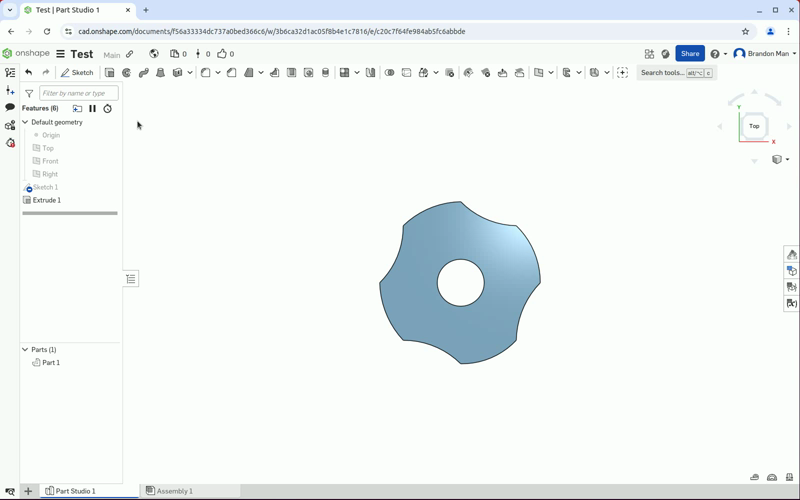
key(shift+h)
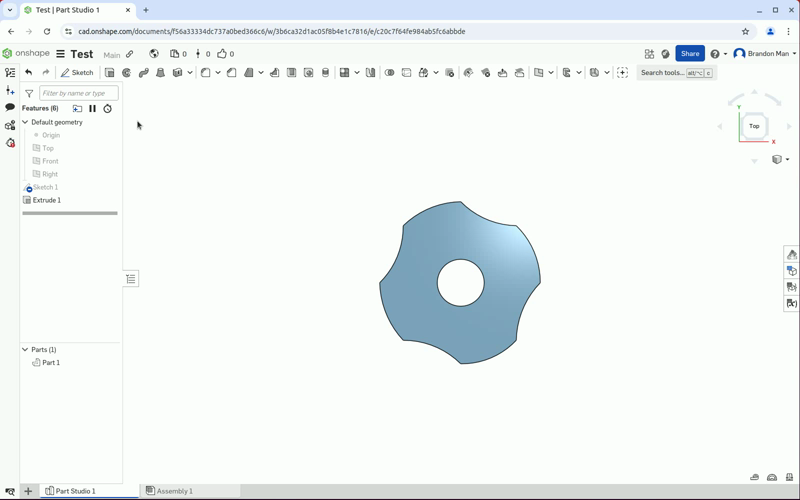
key(shift+h)
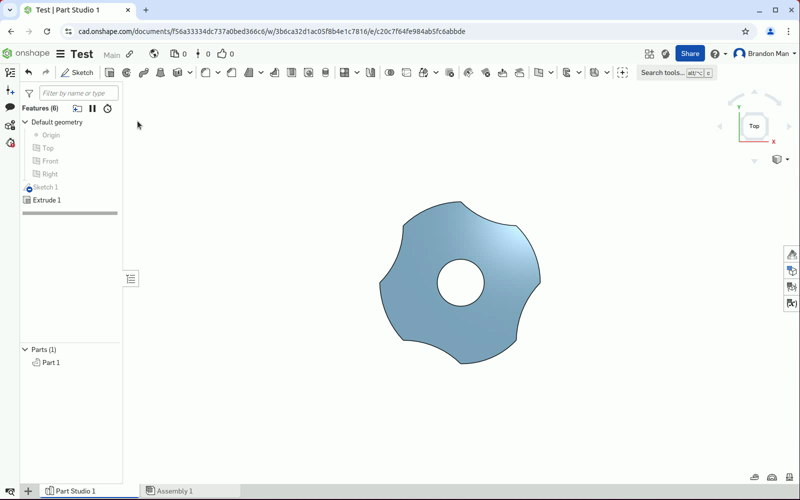
mouse_move(73, 189)
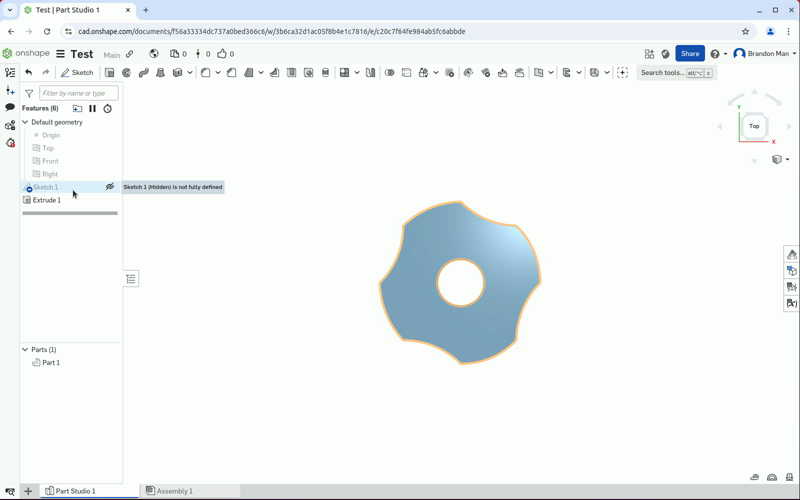
click(73, 189)
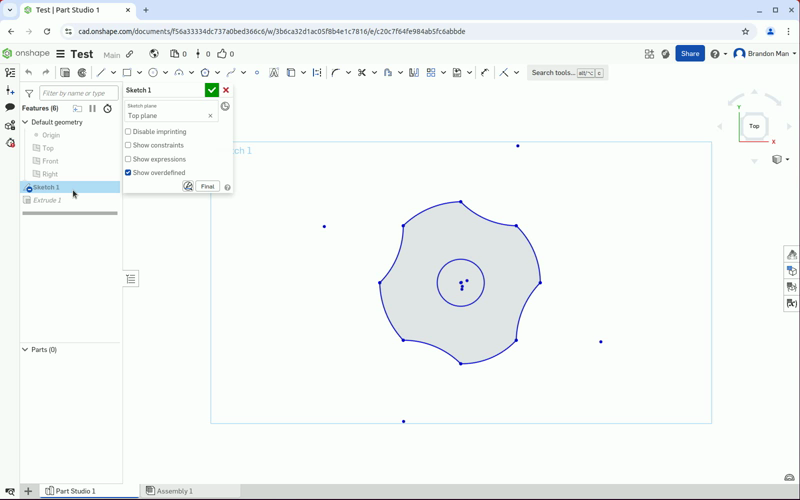
mouse_move(229, 92)
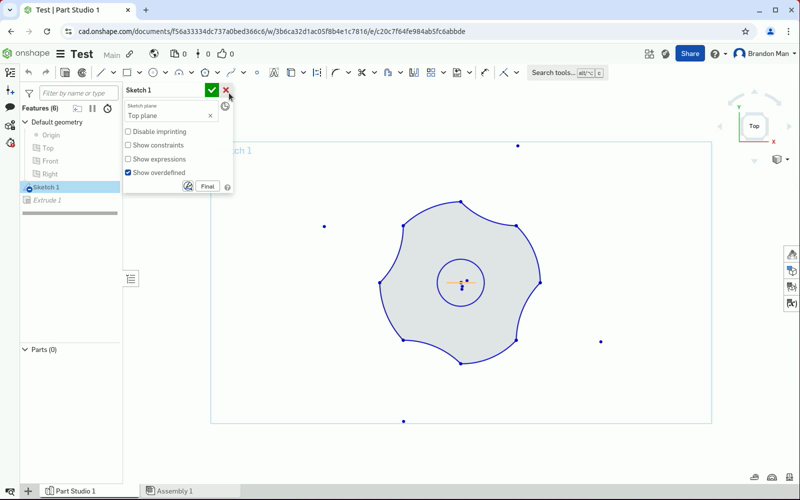
click(229, 92)
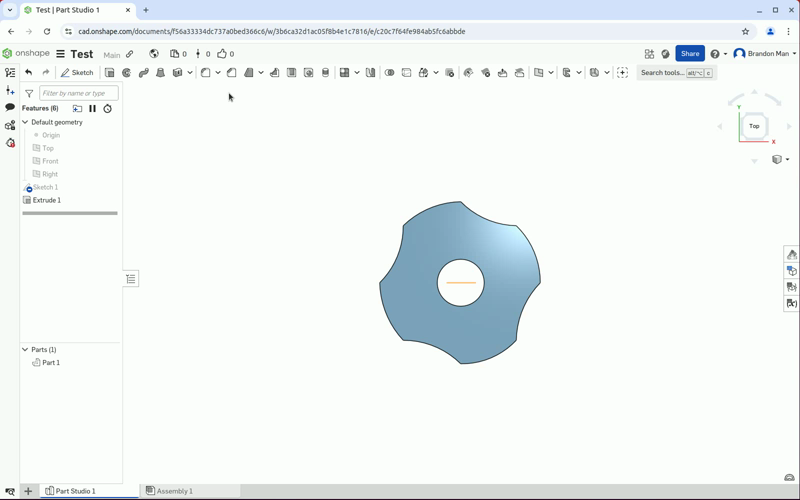
mouse_move(541, 75)
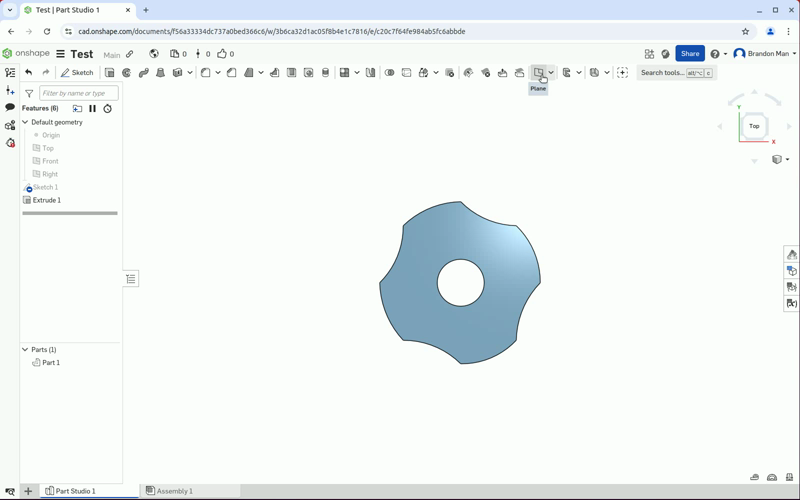
click(541, 75)
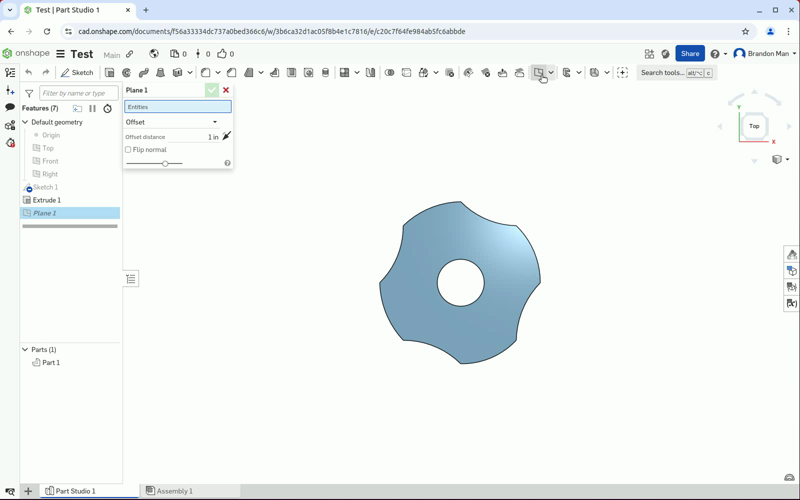
mouse_move(73, 150)
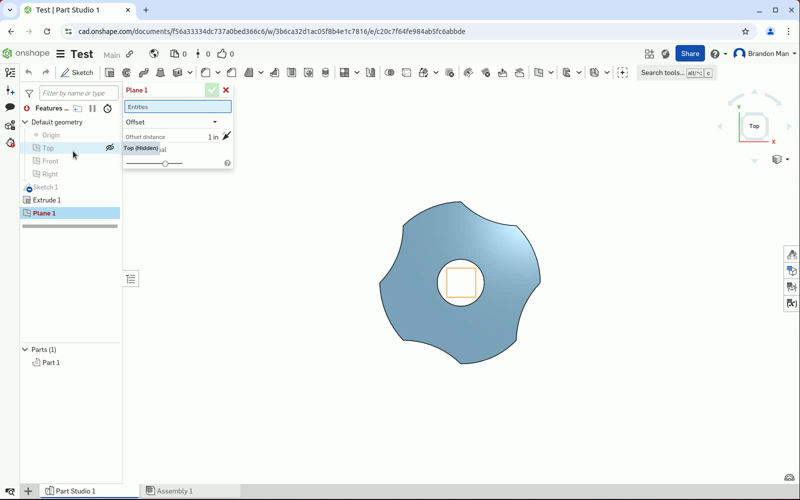
click(73, 150)
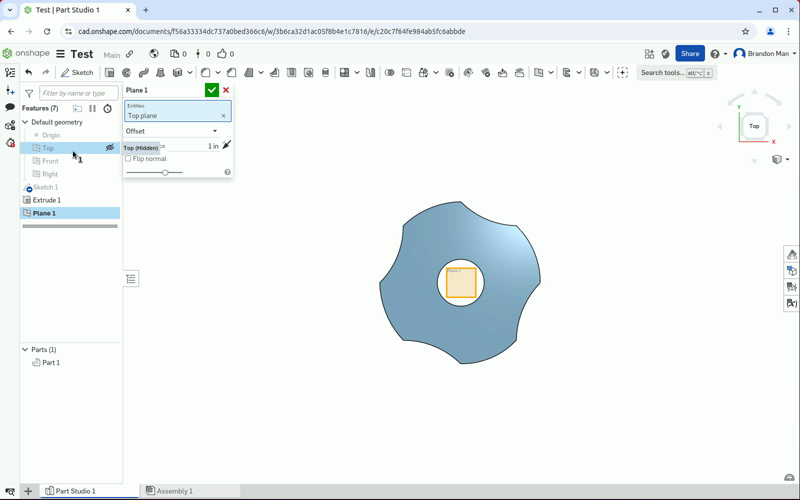
key(tab, 2)
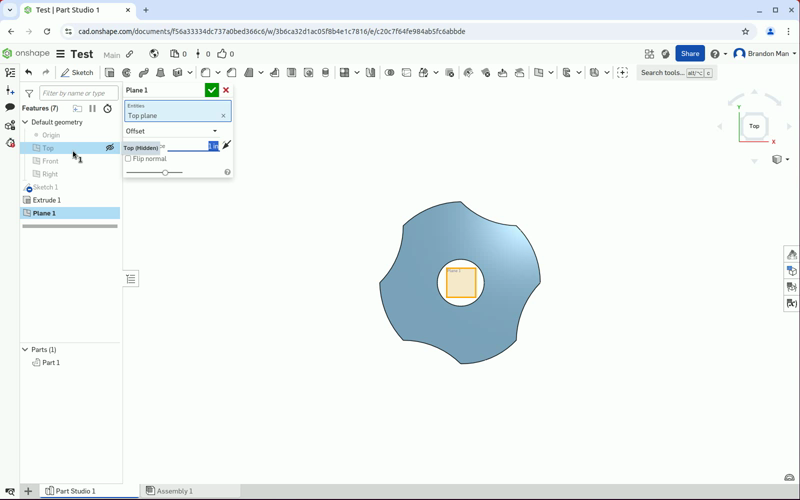
text(3.358)
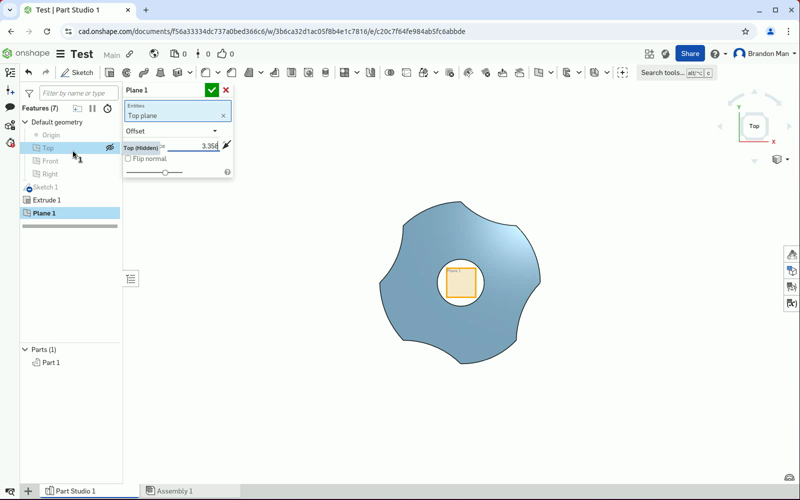
key(enter, 2)
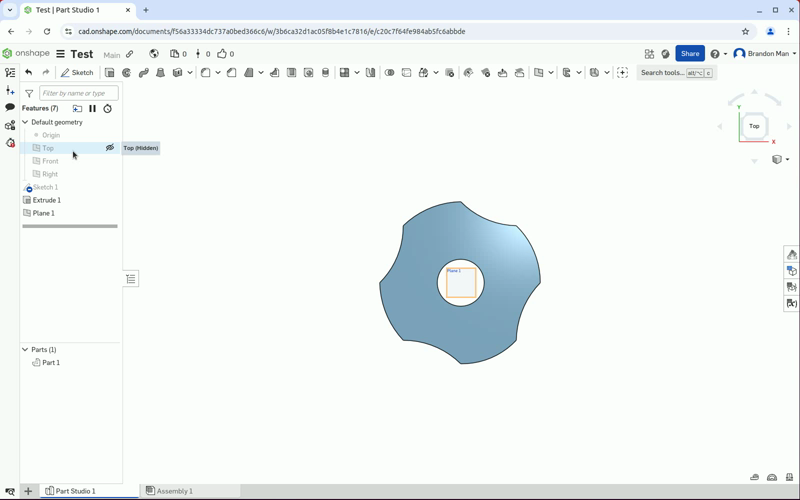
key(shift+s)
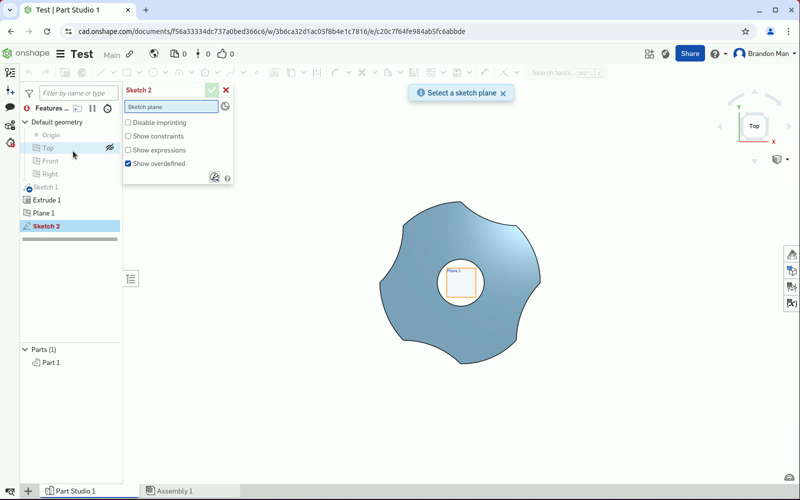
mouse_move(73, 215)
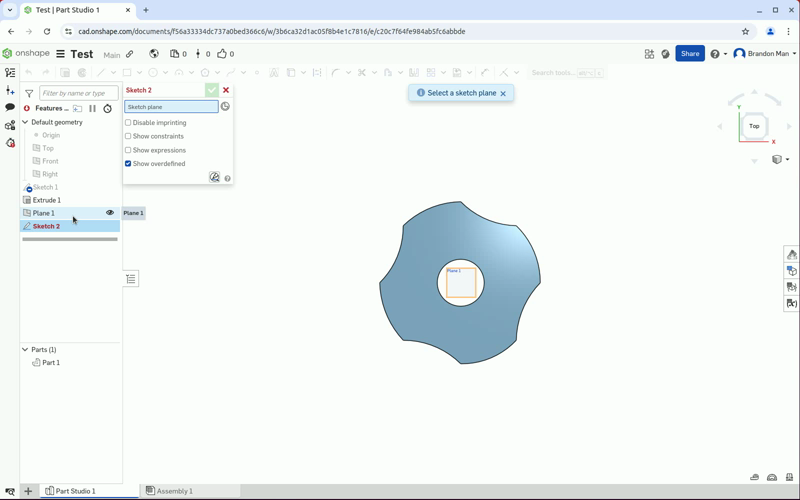
click(73, 215)
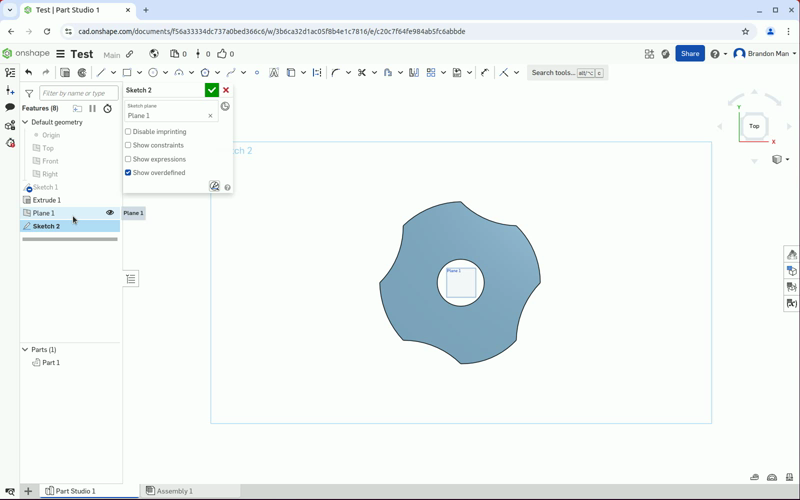
mouse_move(73, 352)
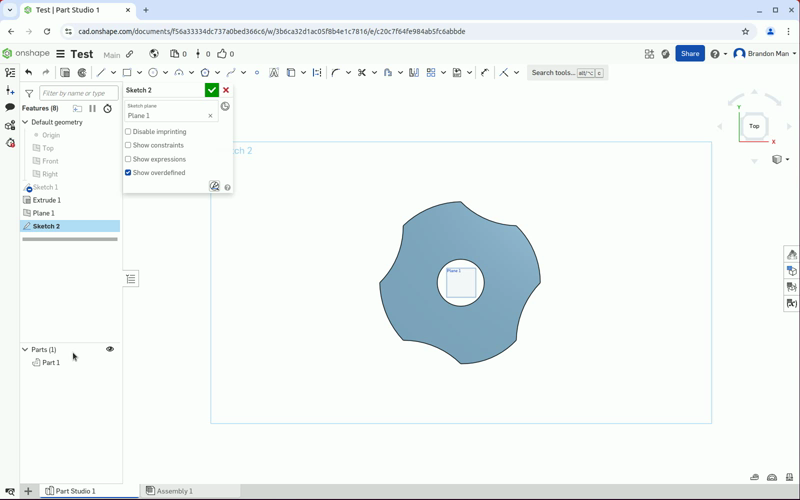
key(y)
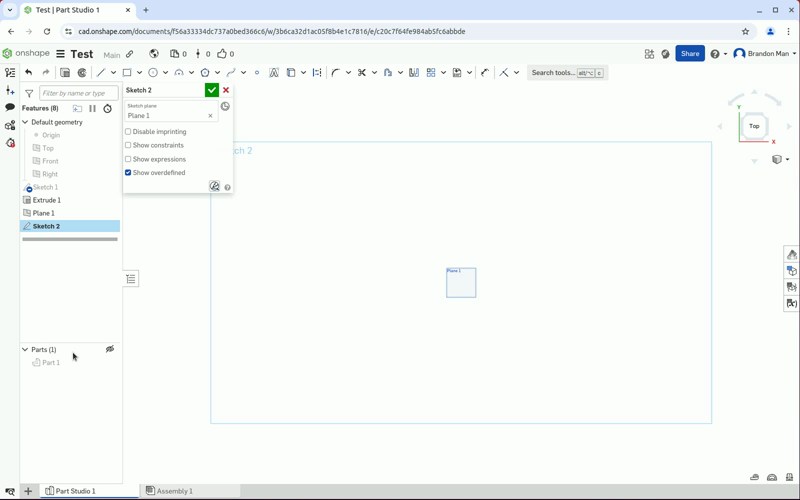
key(c)
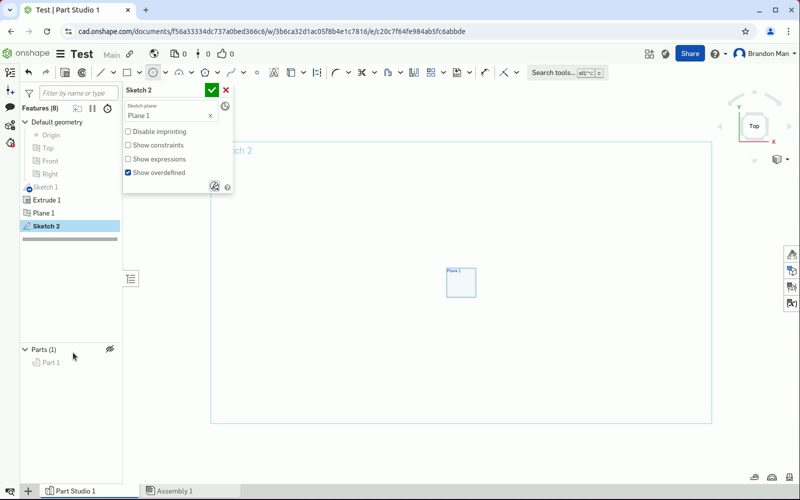
key_down(shift)
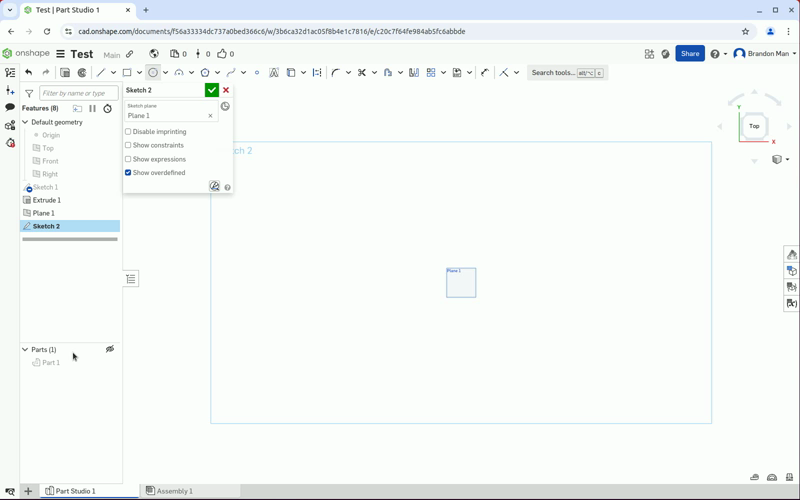
mouse_move(461, 282)
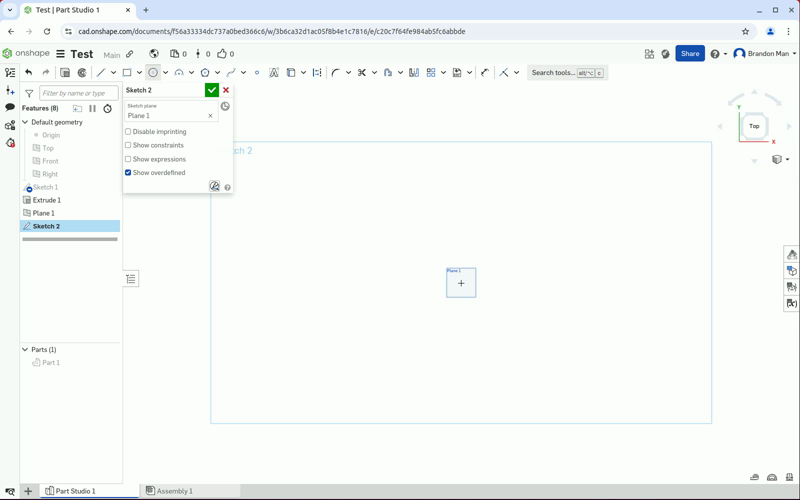
click(461, 282)
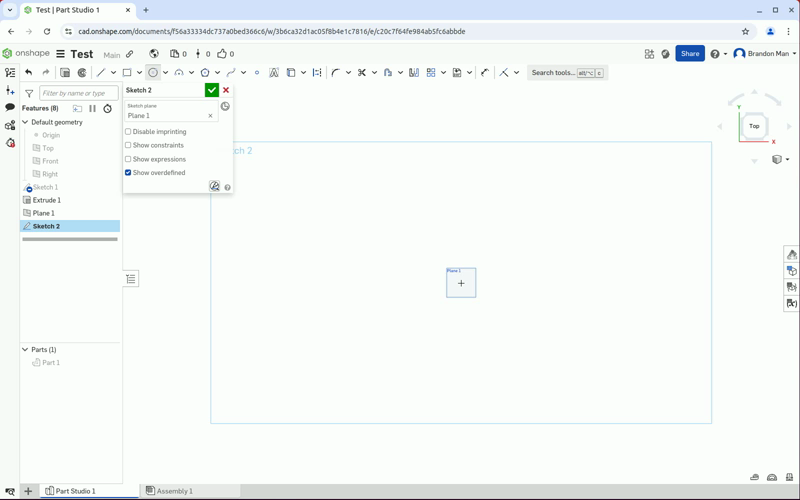
key_up(shift)
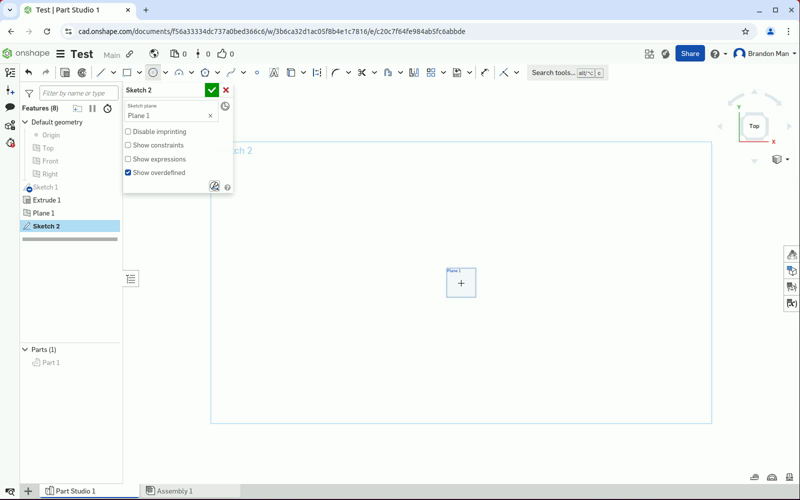
mouse_move(518, 282)
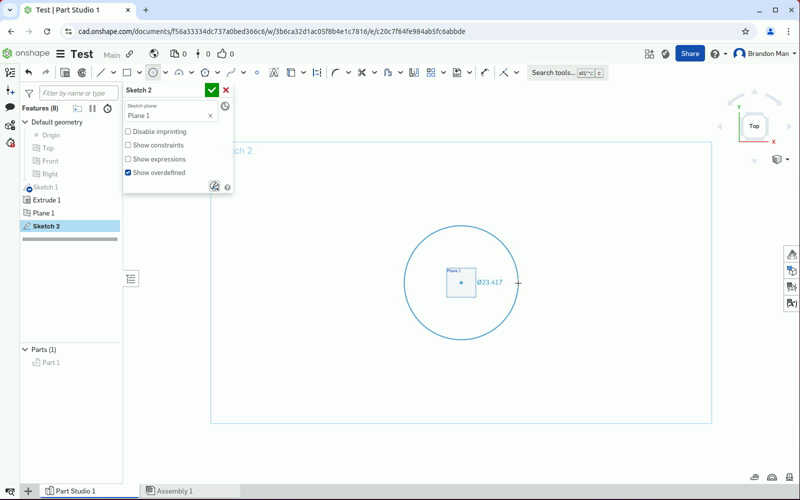
click(518, 282)
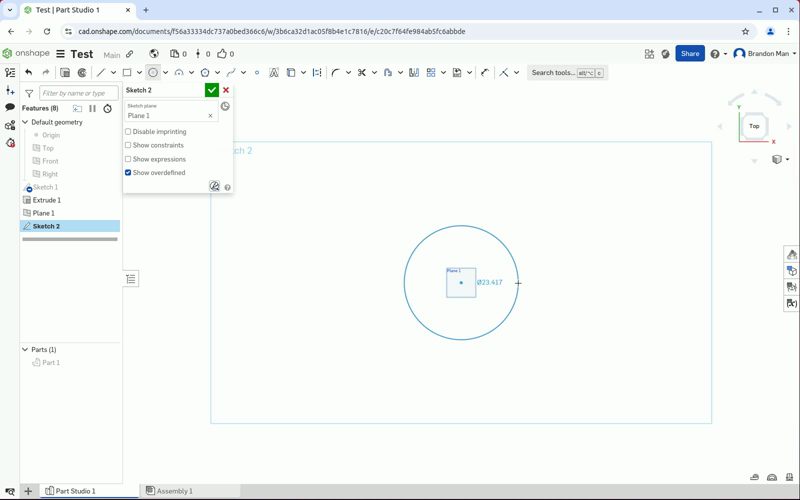
key(esc)
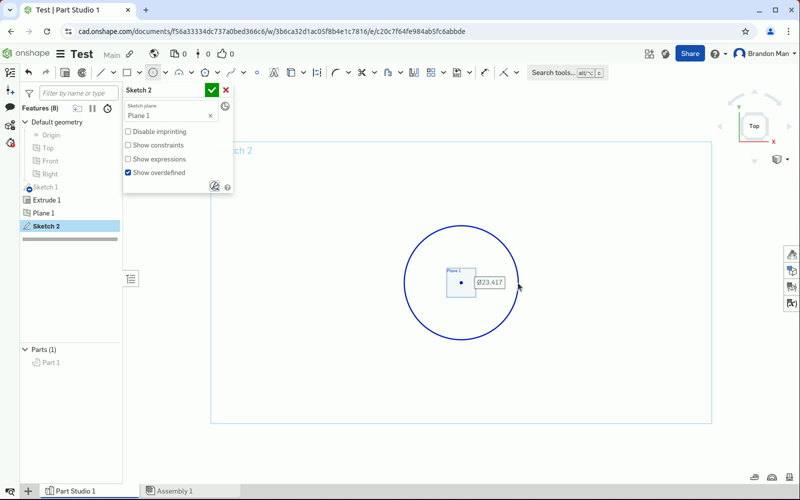
key(c)
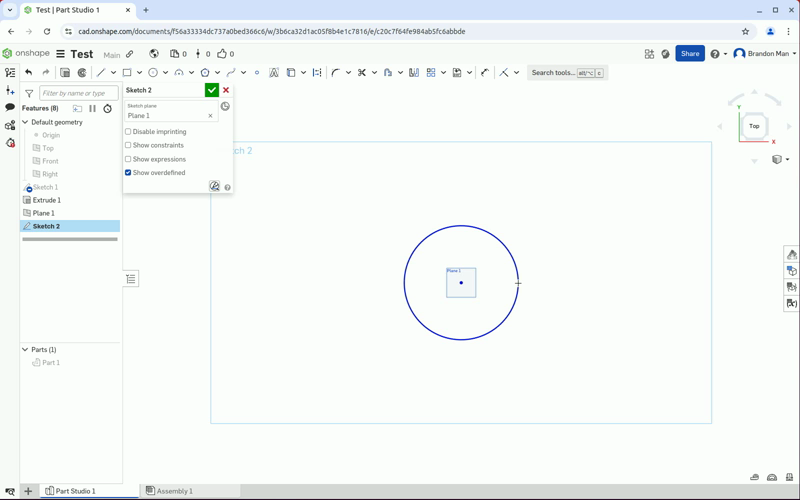
key_down(shift)
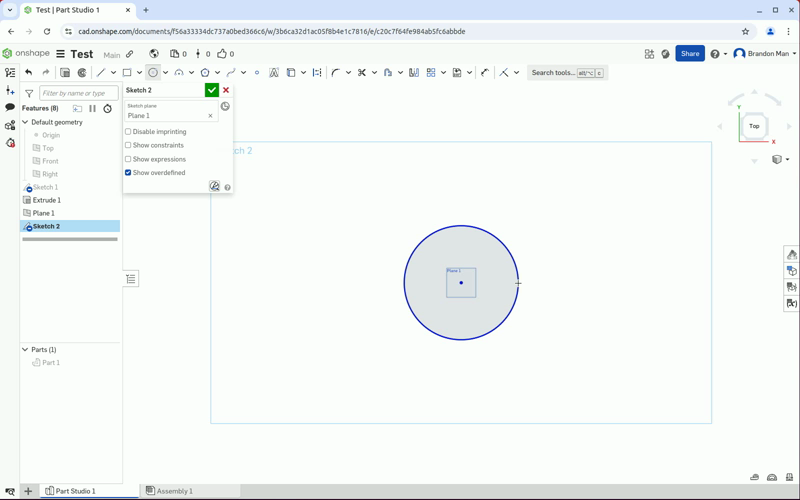
mouse_move(461, 282)
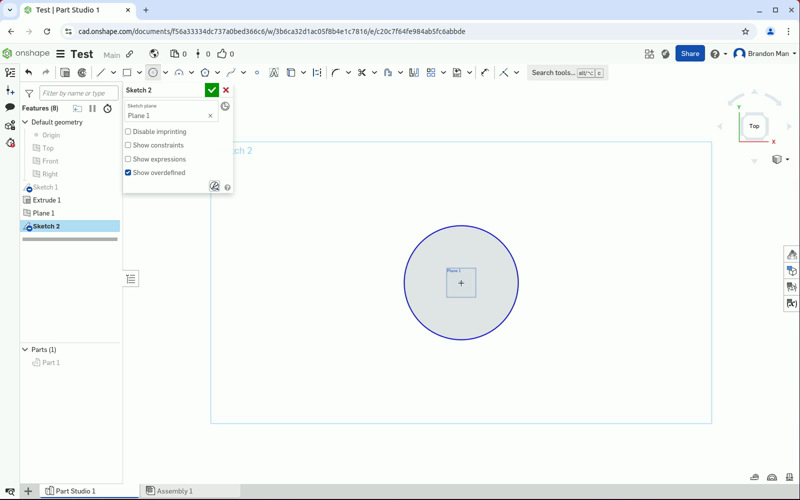
click(461, 282)
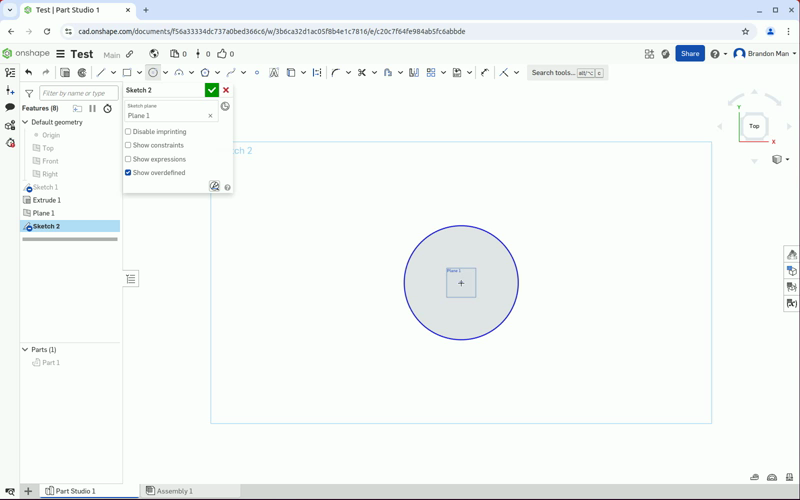
key_up(shift)
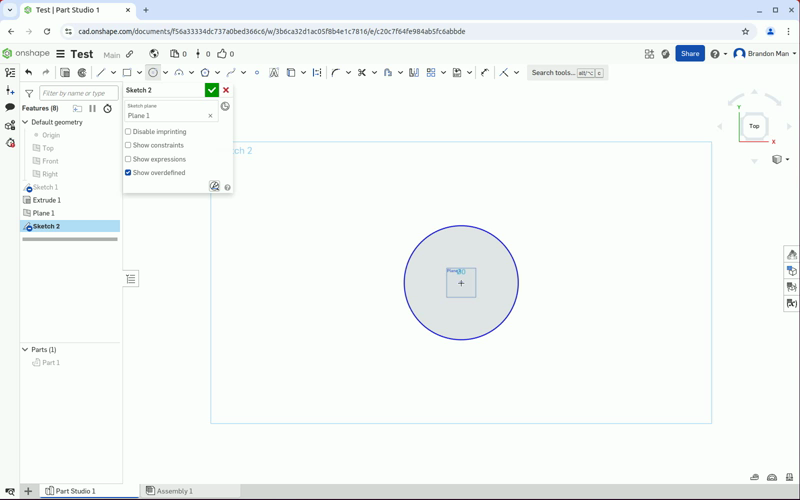
mouse_move(485, 282)
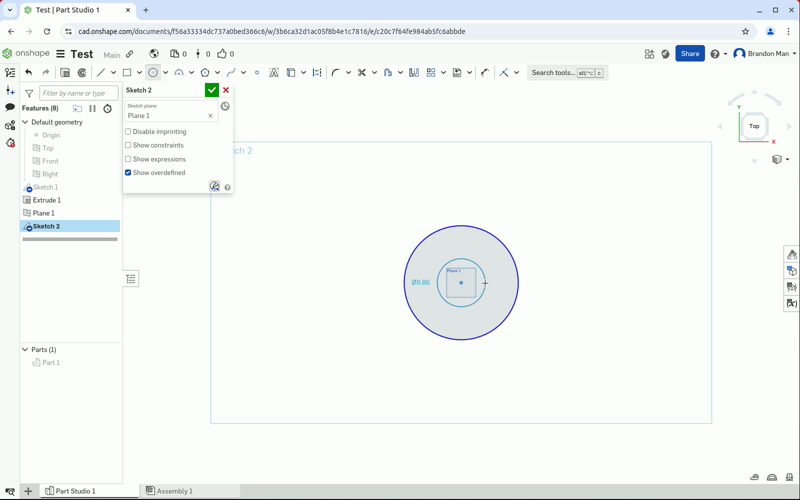
click(485, 282)
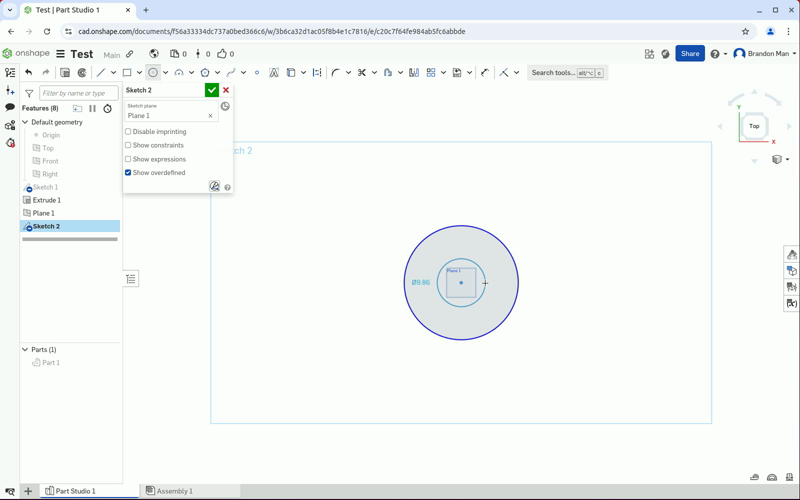
key(esc)
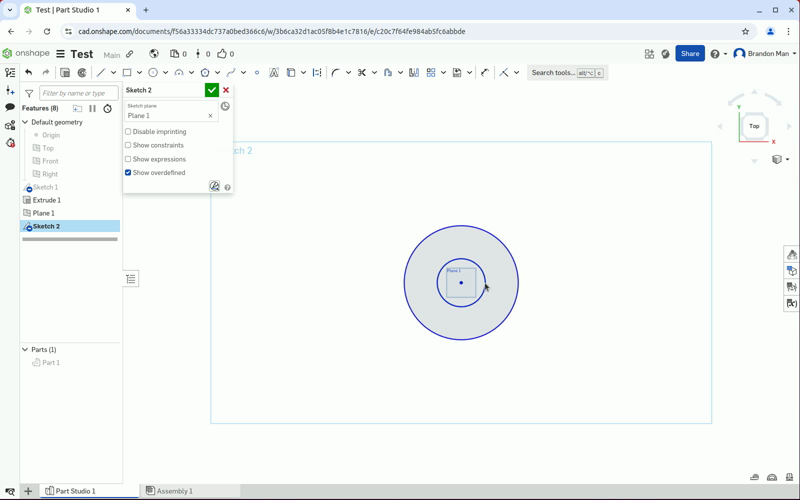
mouse_move(476, 235)
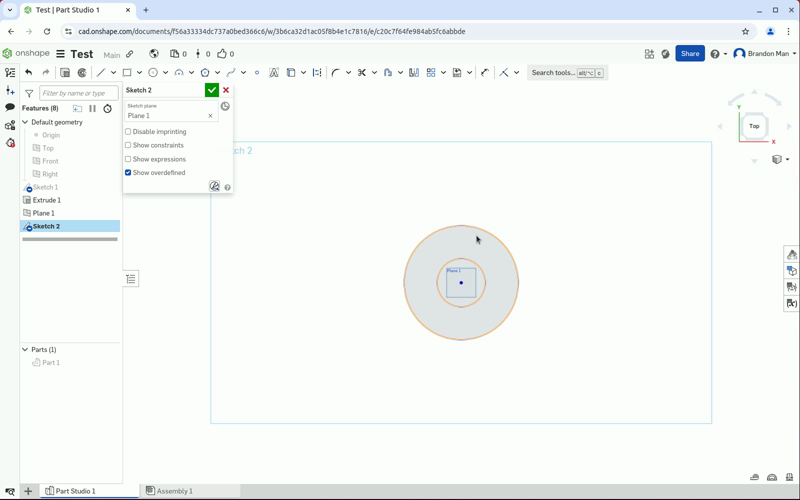
click(476, 235)
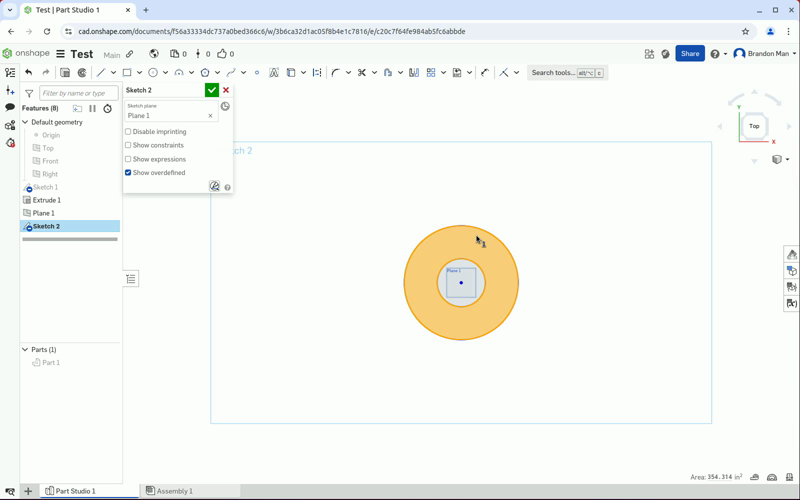
mouse_move(73, 352)
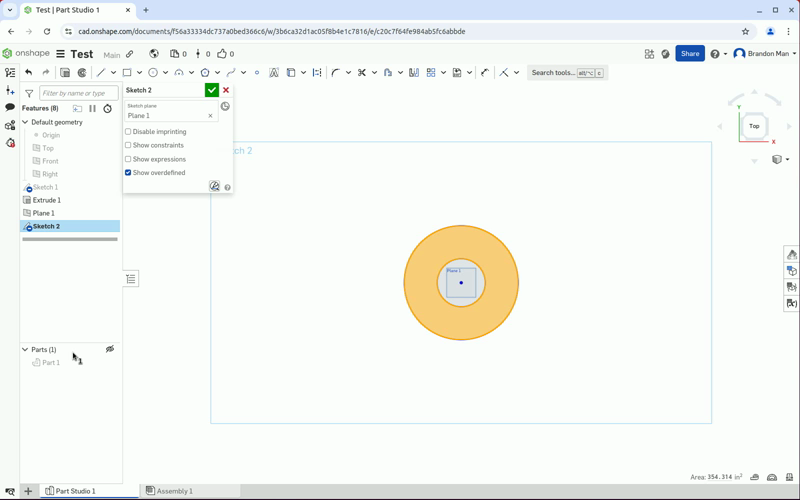
key(shift+y)
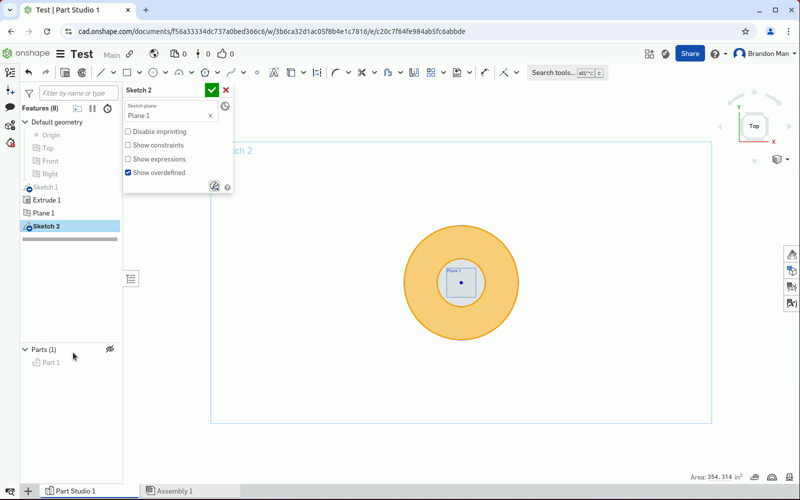
key(shift+e)
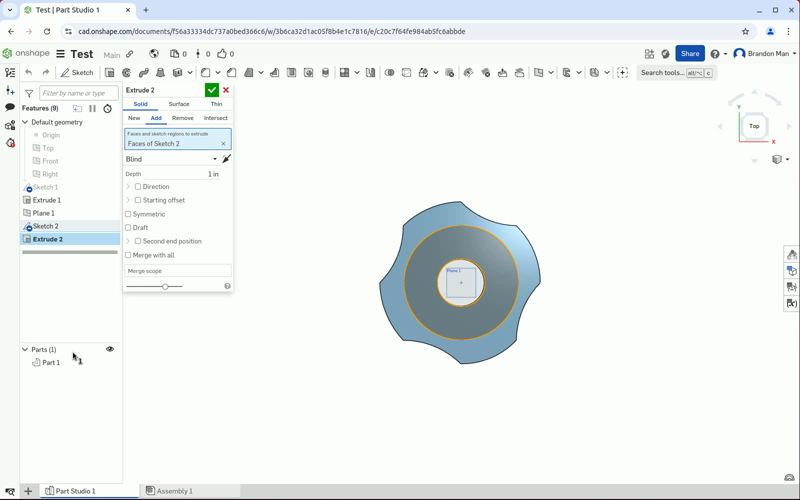
mouse_move(143, 106)
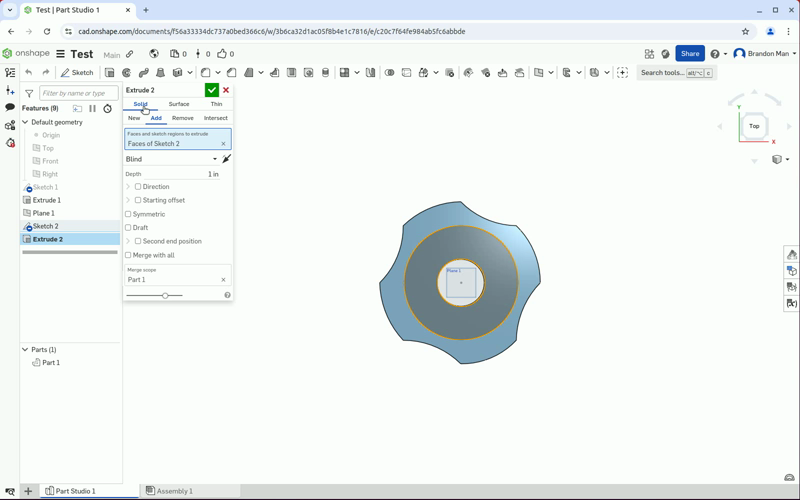
click(143, 106)
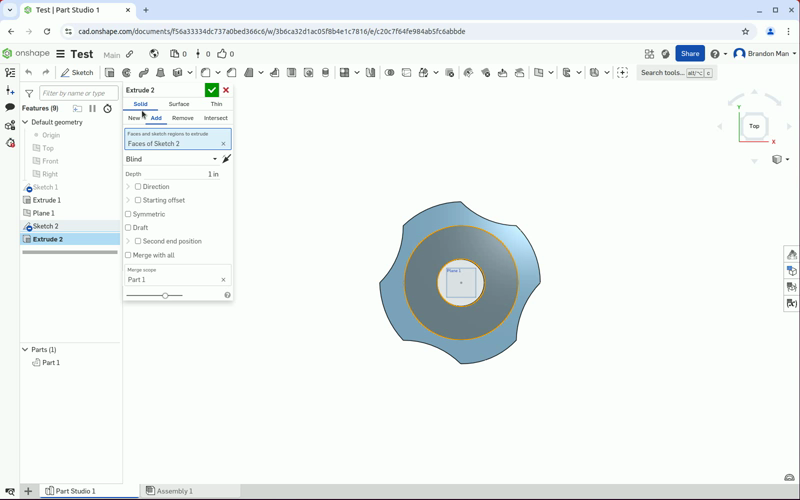
mouse_move(137, 120)
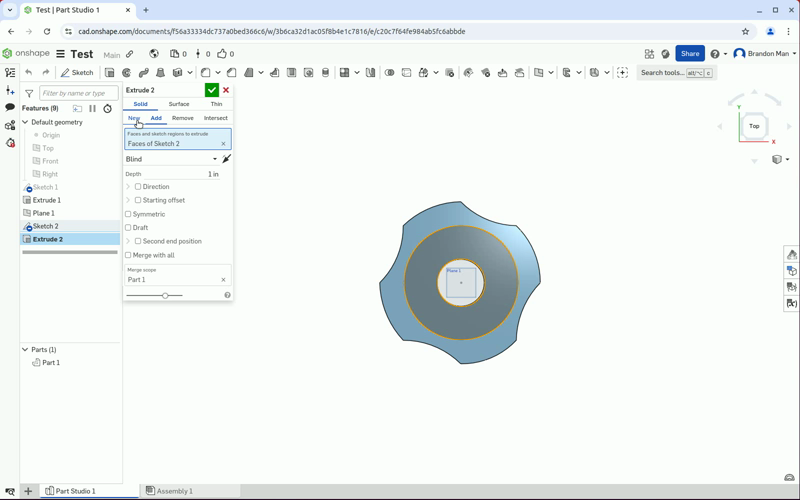
click(137, 120)
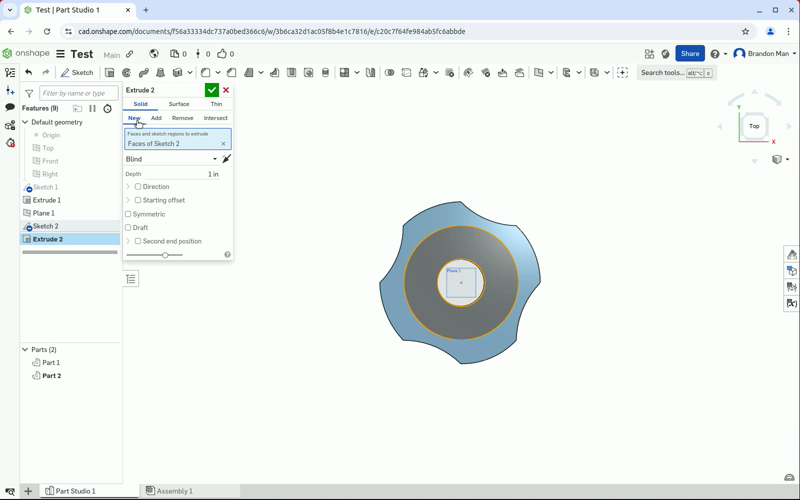
key(tab, 4)
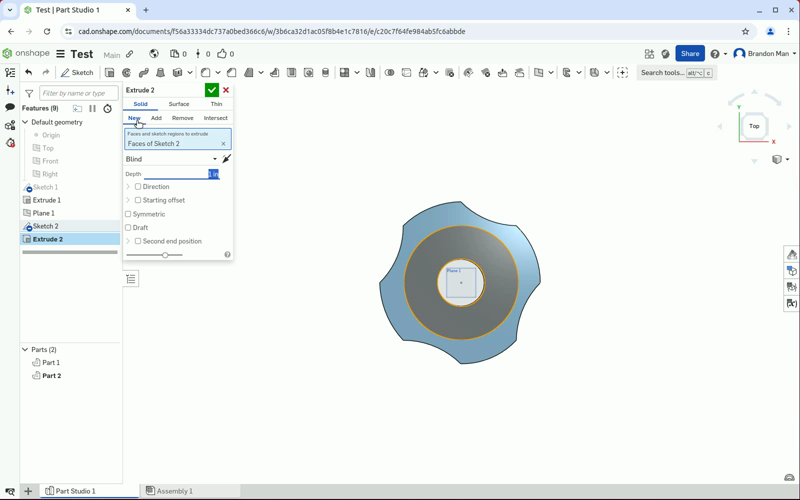
text(9.869)
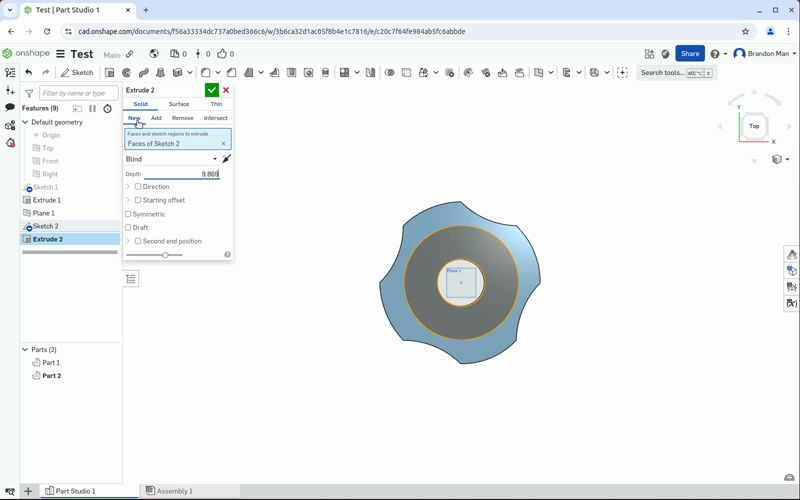
key(enter)
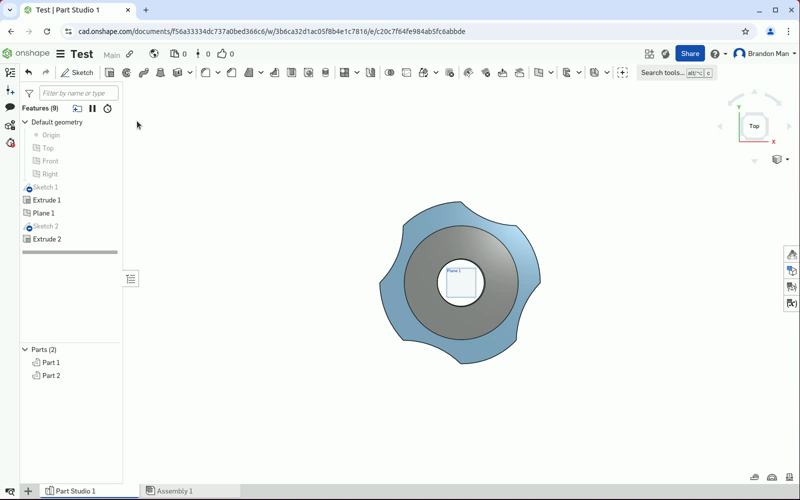
key(shift+h)
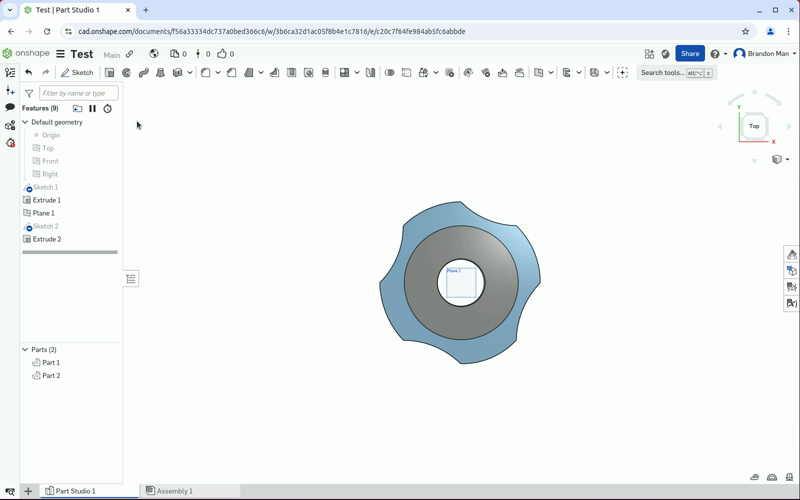
key(shift+h)
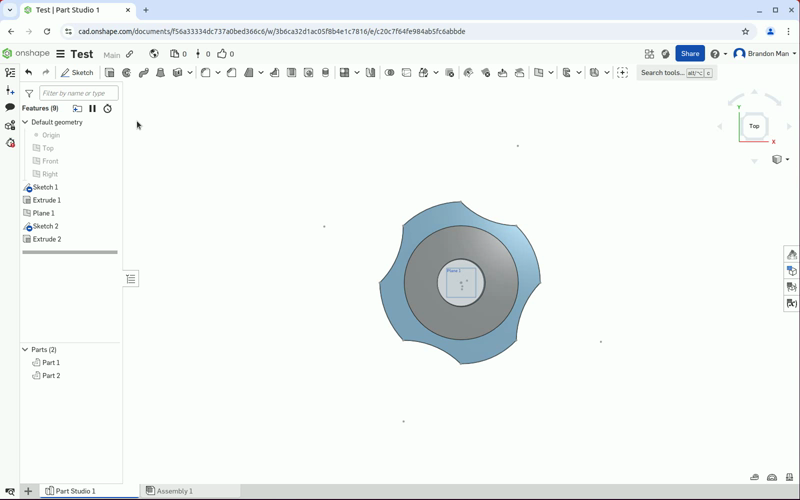
key(shift+7)
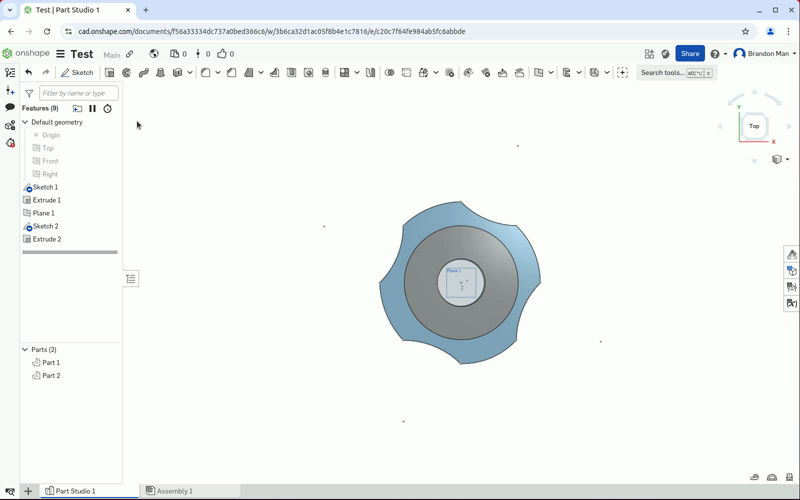
key(up, 3)
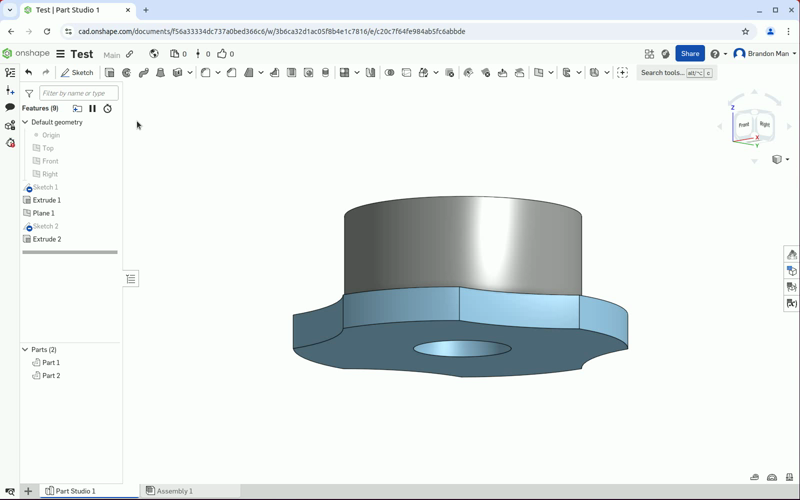
key(left, 3)
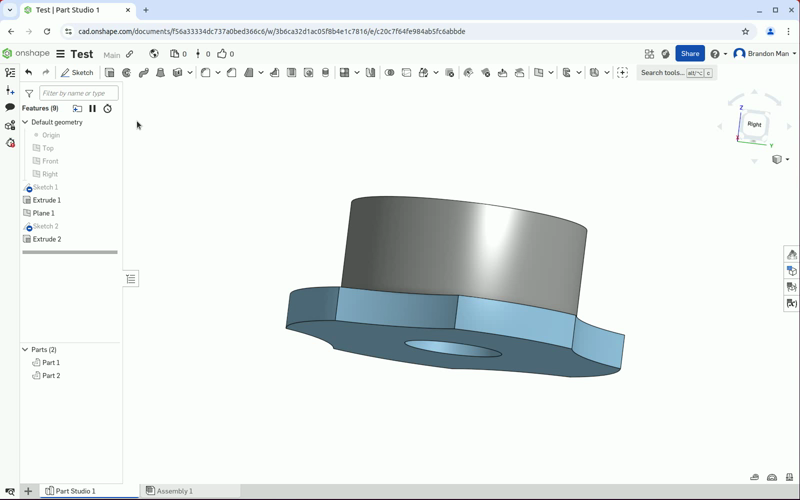
key(right, 3)
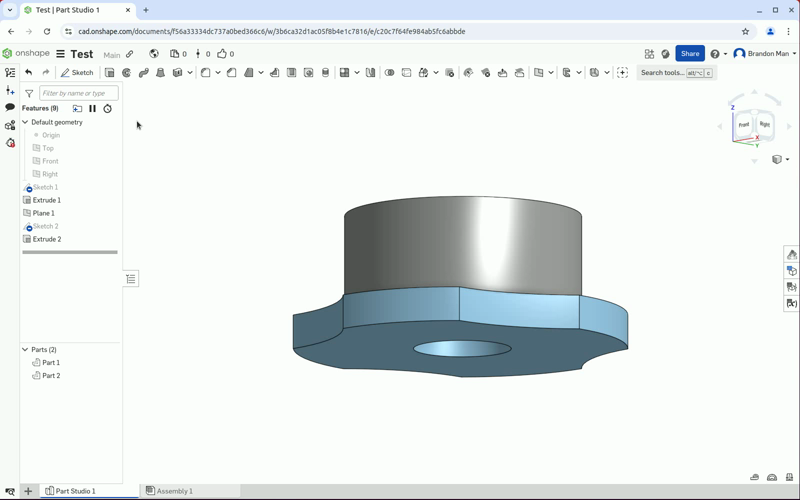
key(down, 3)
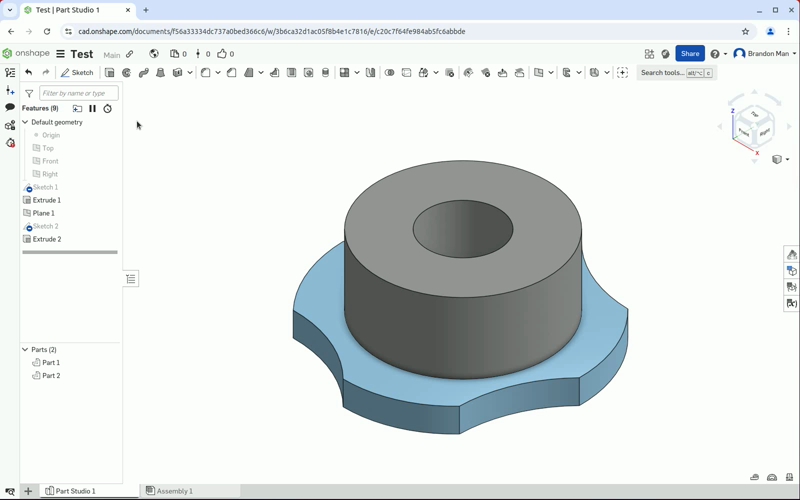
mouse_move(73, 189)
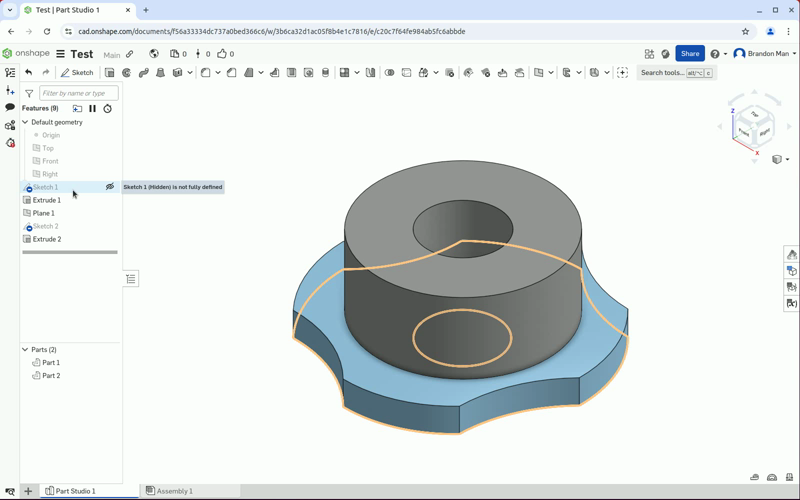
click(73, 189)